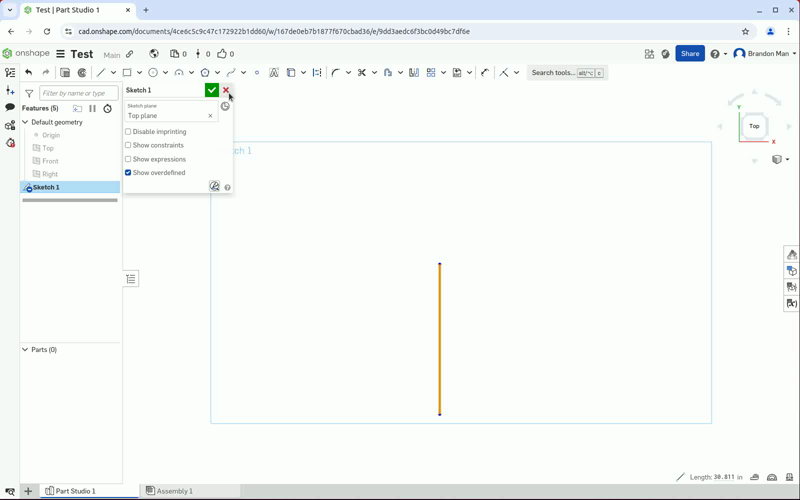
key(shift+h)
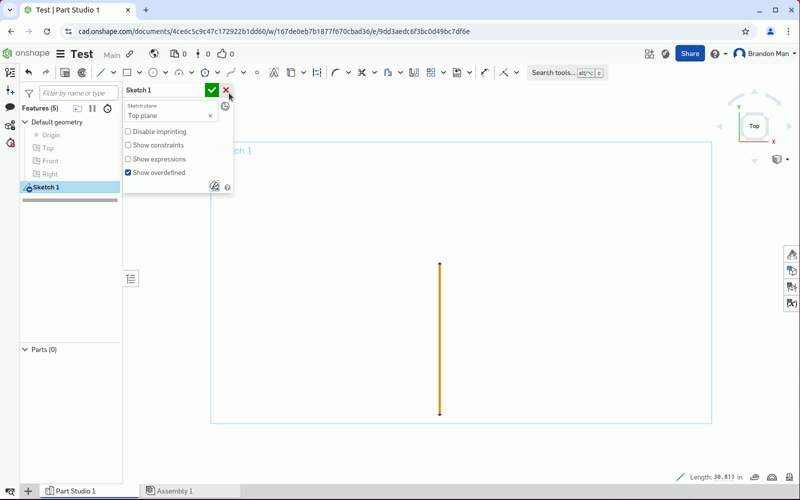
key(shift+s)
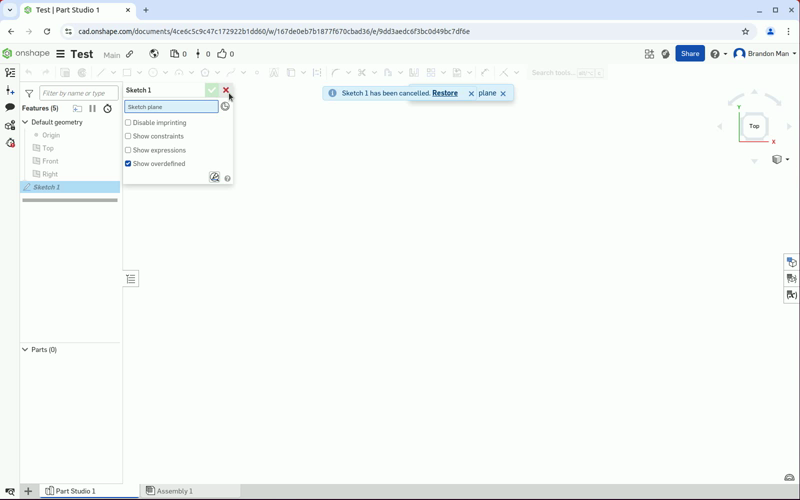
mouse_move(73, 150)
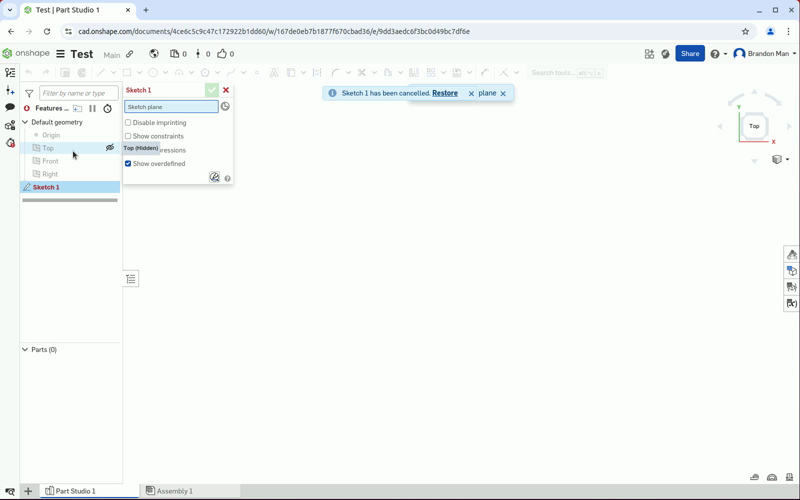
click(73, 150)
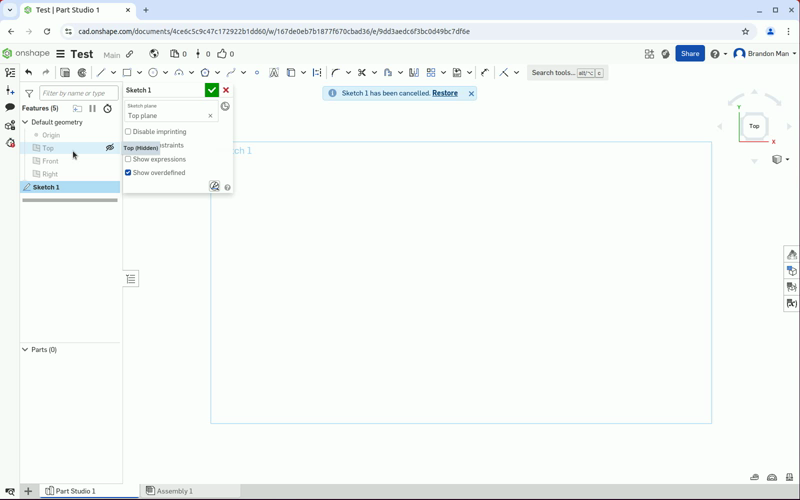
mouse_move(73, 352)
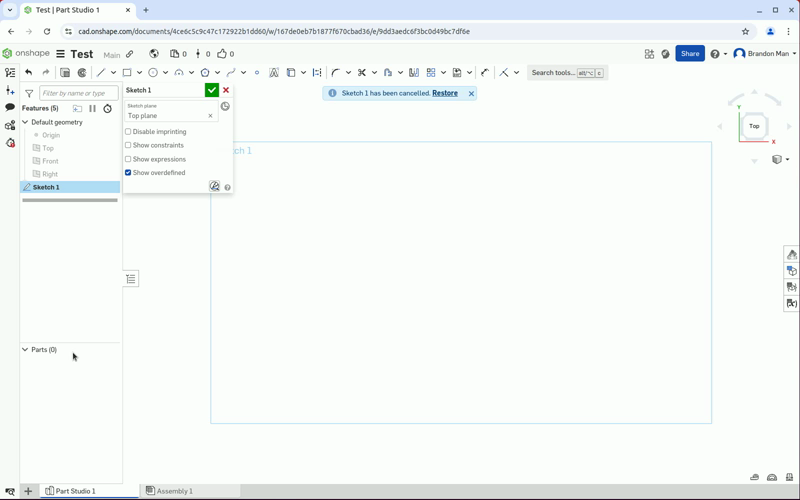
key(y)
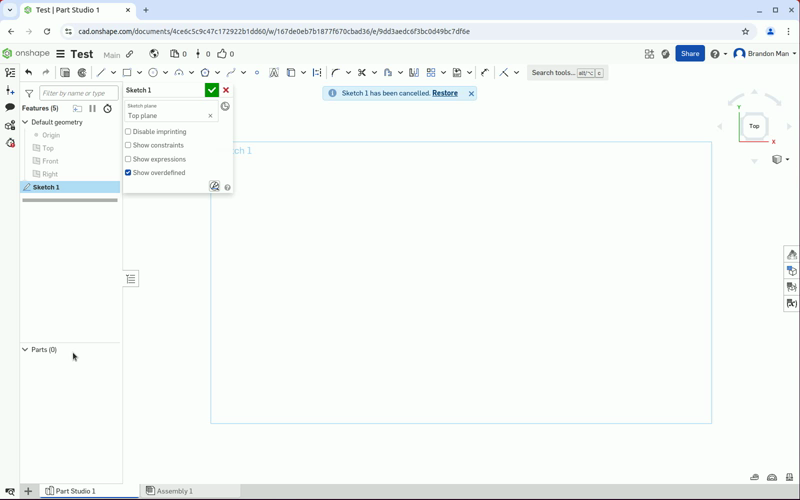
key(l)
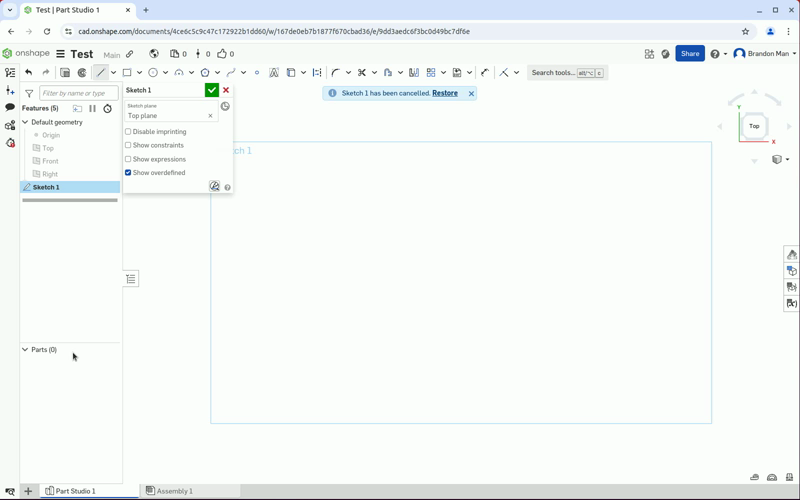
key_down(shift)
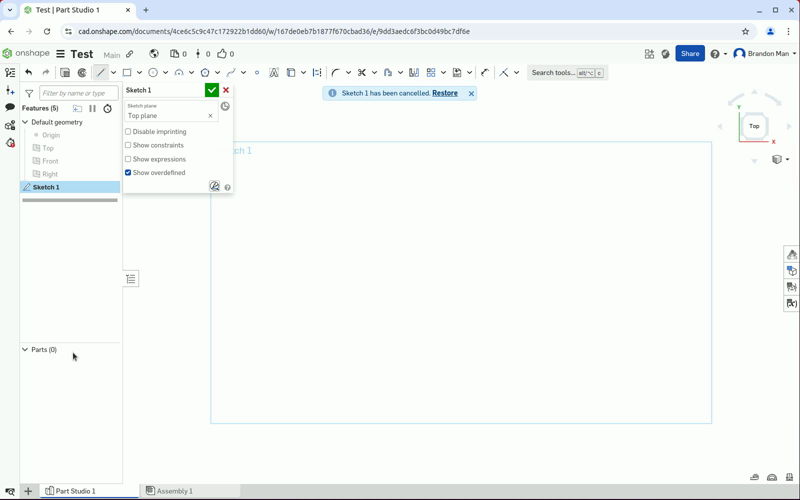
mouse_move(404, 339)
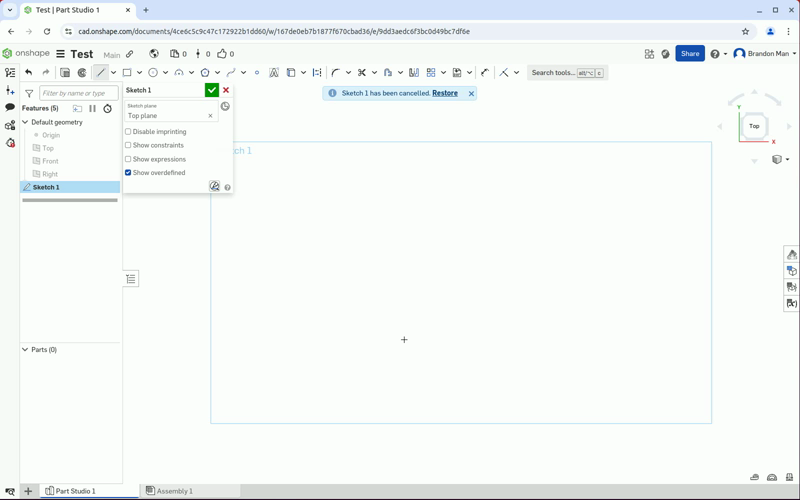
click(404, 339)
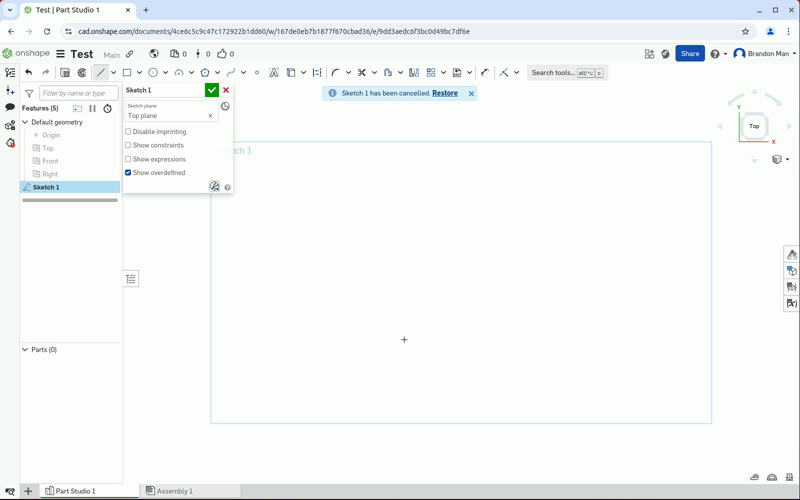
key_up(shift)
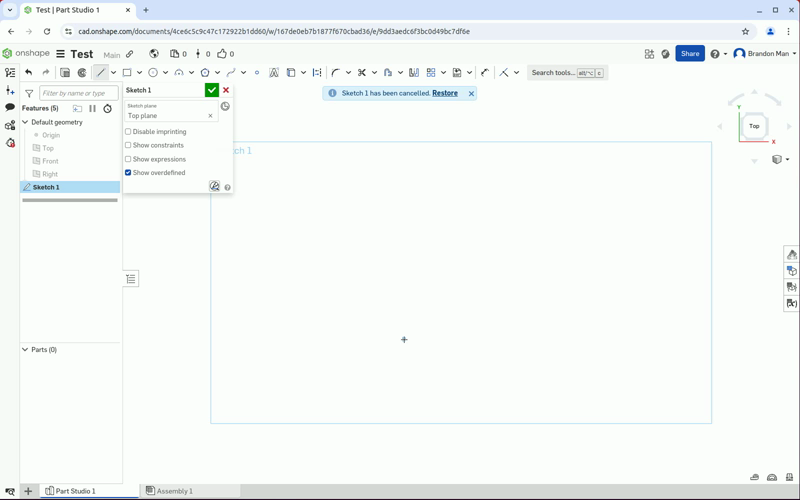
key_down(shift)
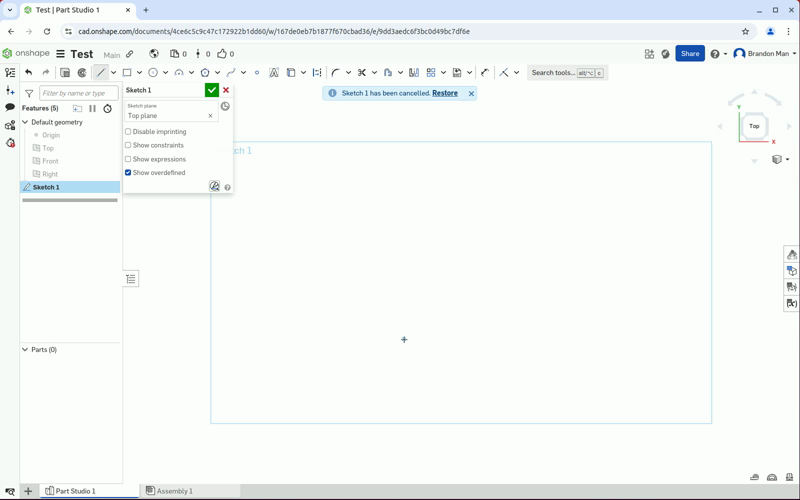
mouse_move(516, 339)
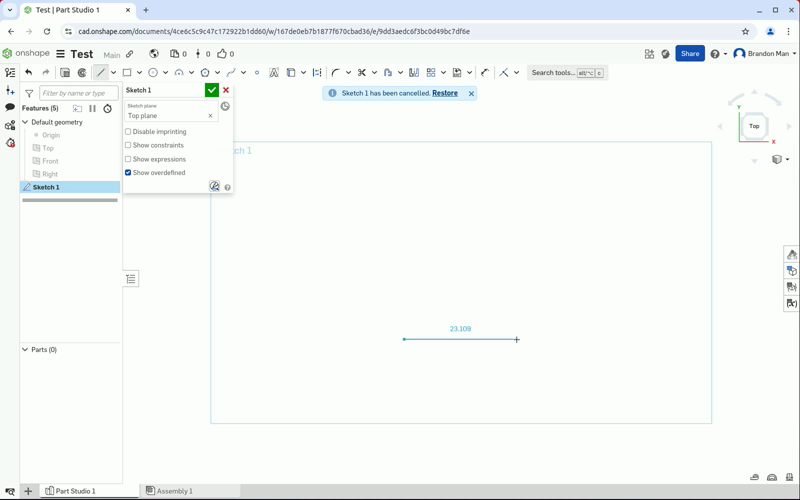
click(516, 339)
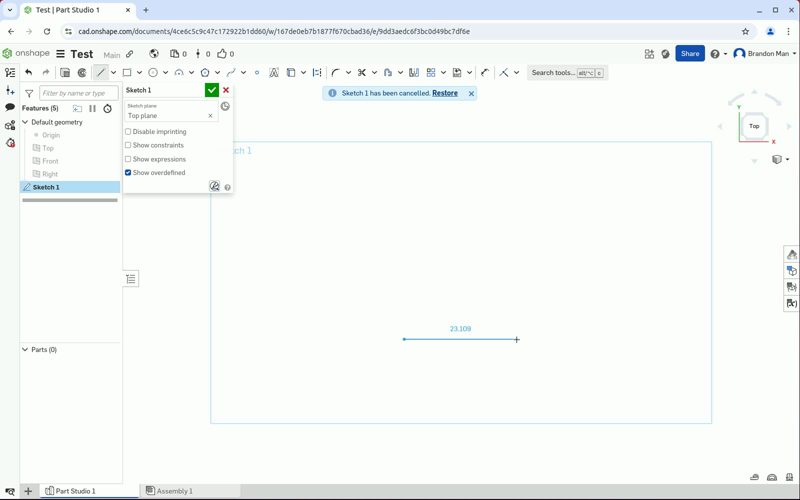
key_up(shift)
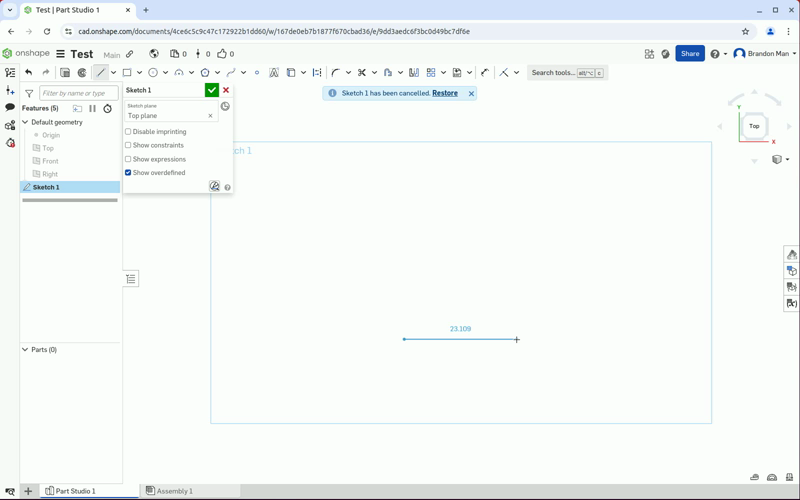
key_down(shift)
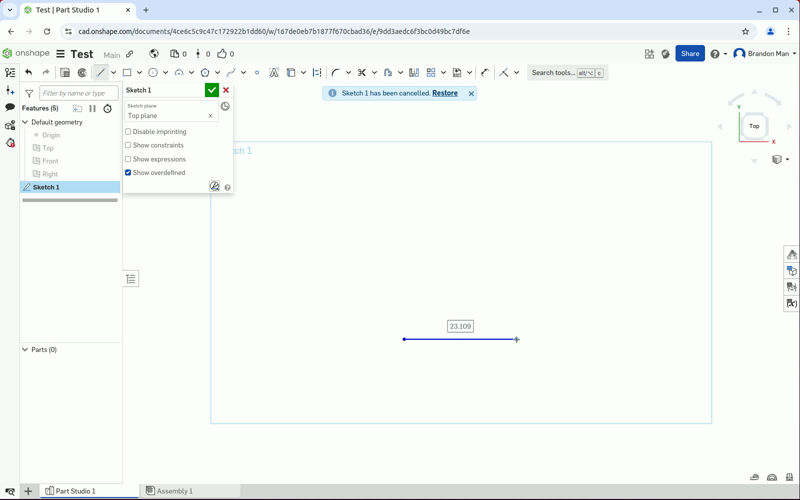
mouse_move(516, 226)
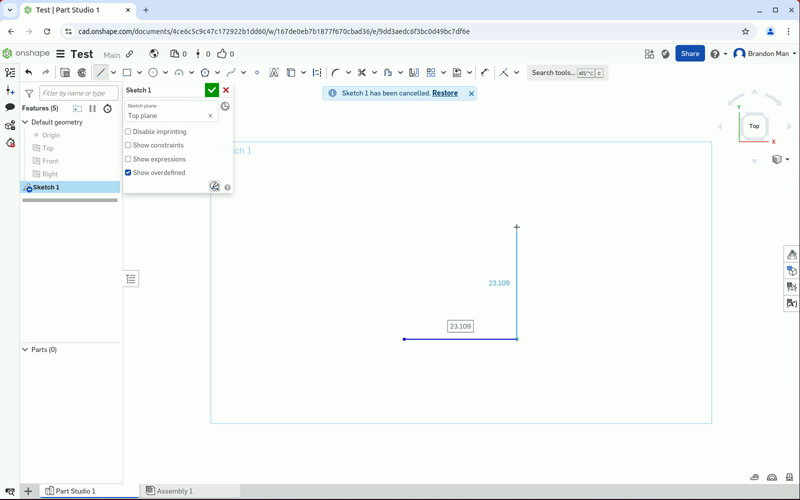
click(516, 226)
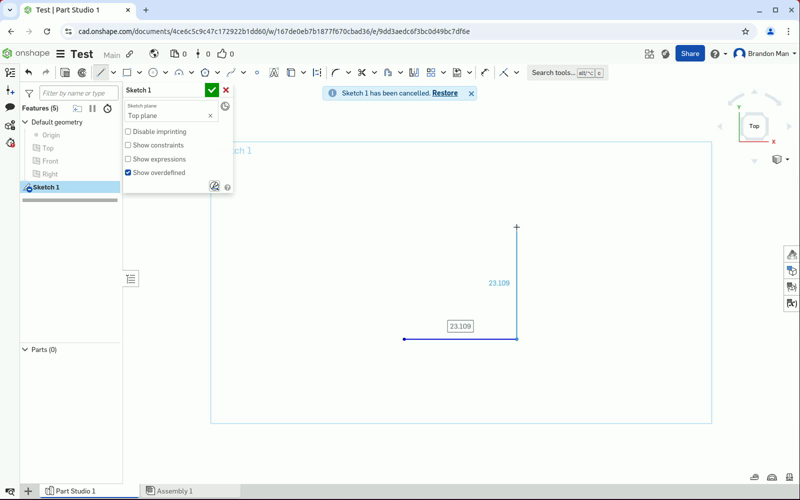
key_up(shift)
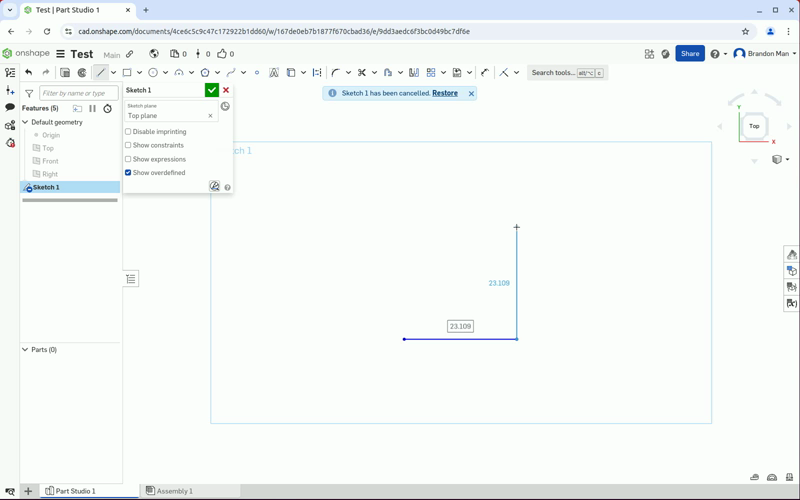
key_down(shift)
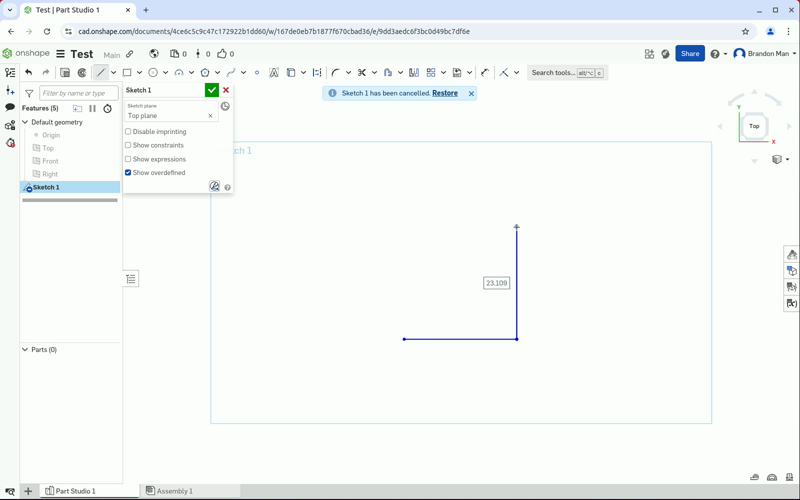
mouse_move(404, 226)
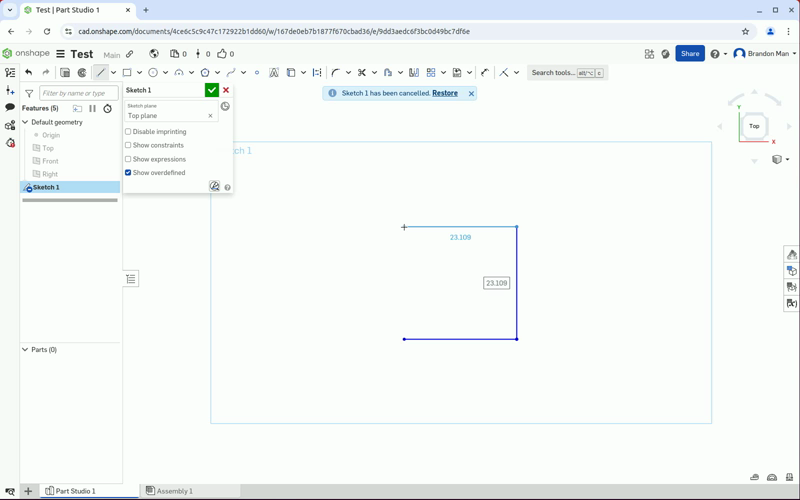
click(404, 226)
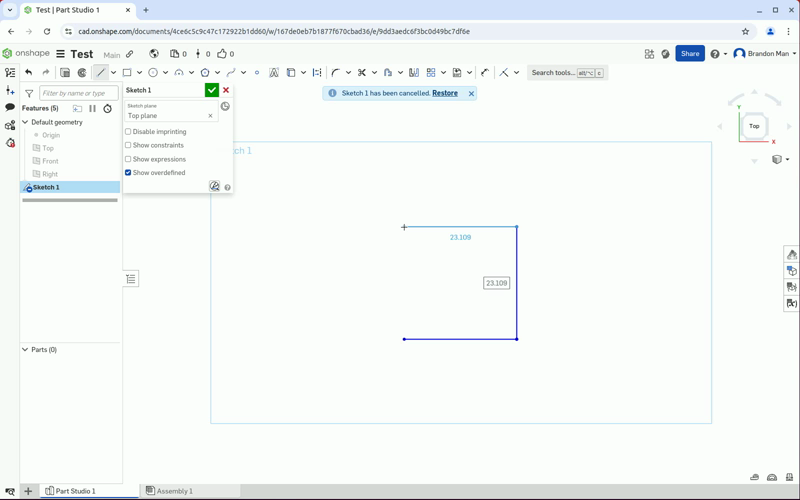
key_up(shift)
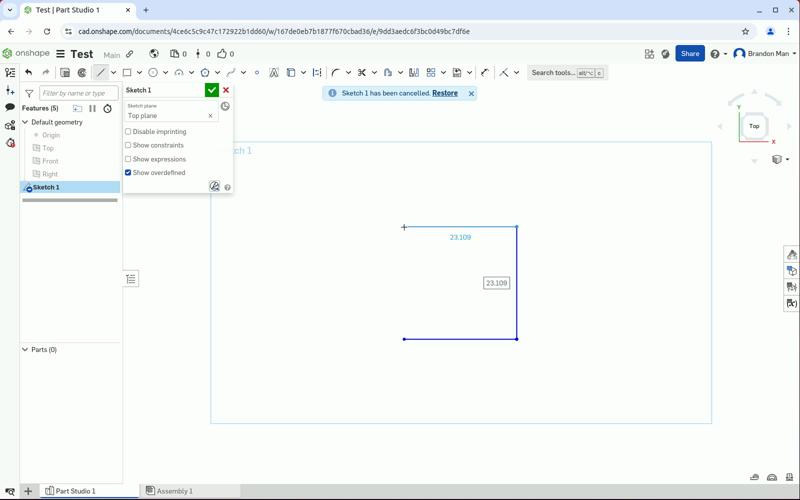
key_down(shift)
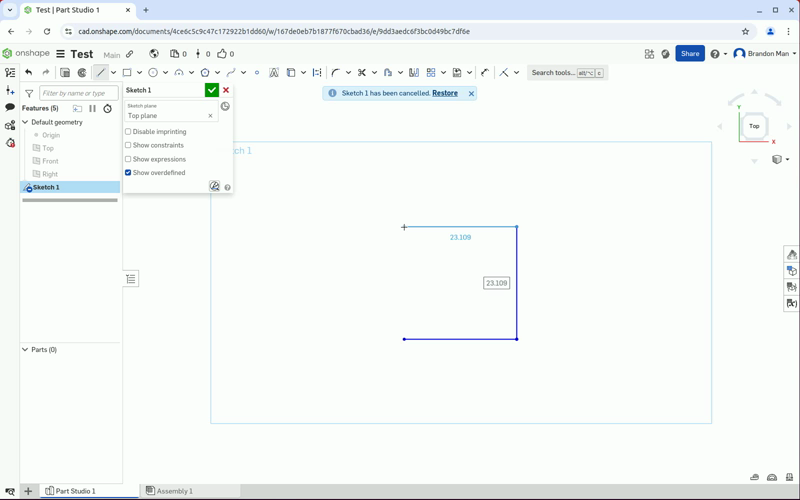
mouse_move(404, 339)
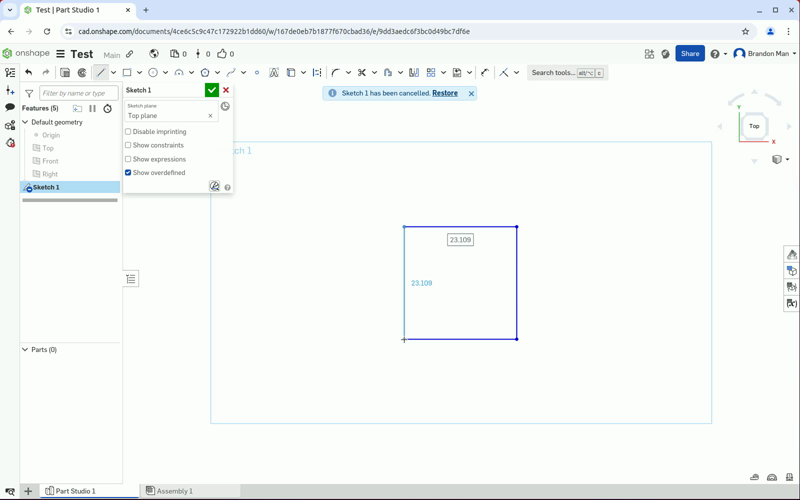
key_up(shift)
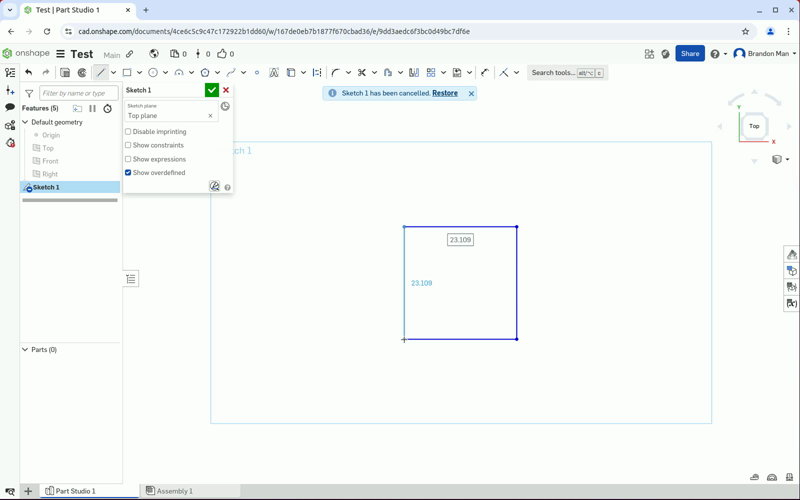
click(404, 339)
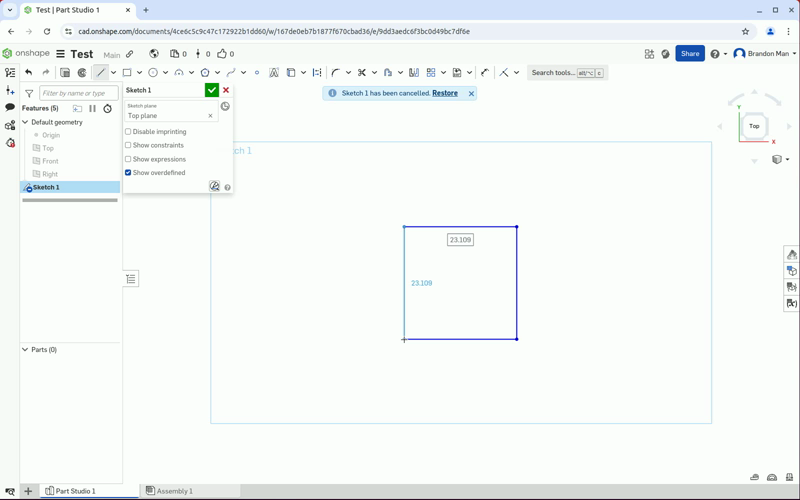
key(esc)
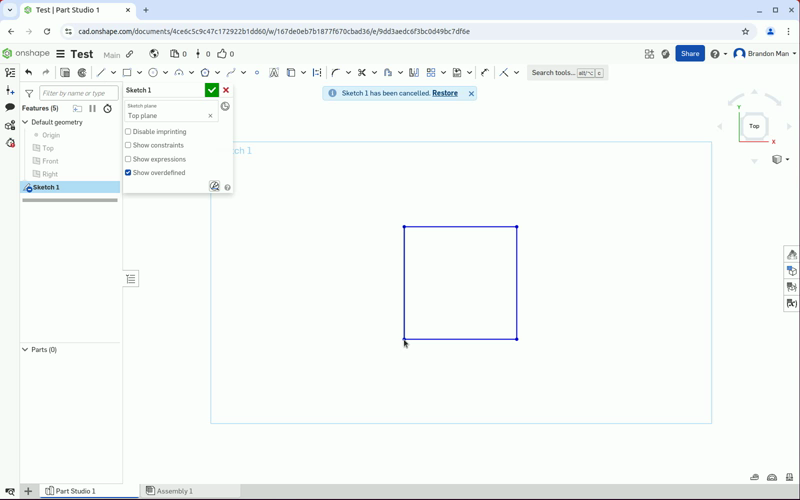
mouse_move(459, 321)
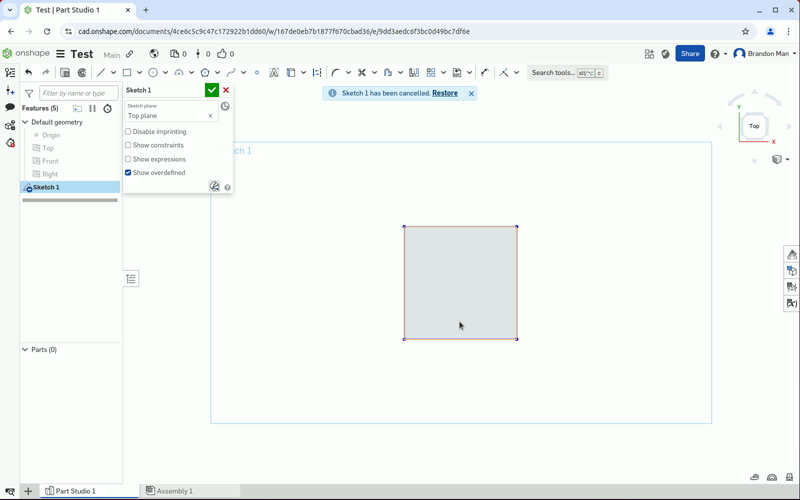
click(459, 321)
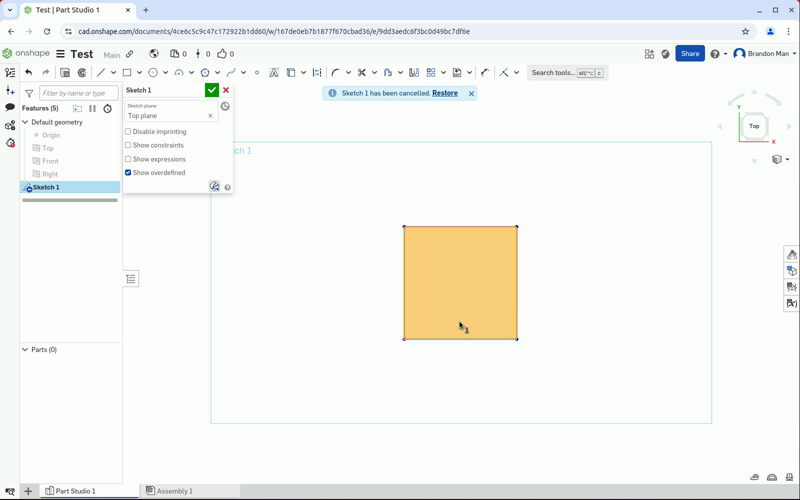
mouse_move(73, 352)
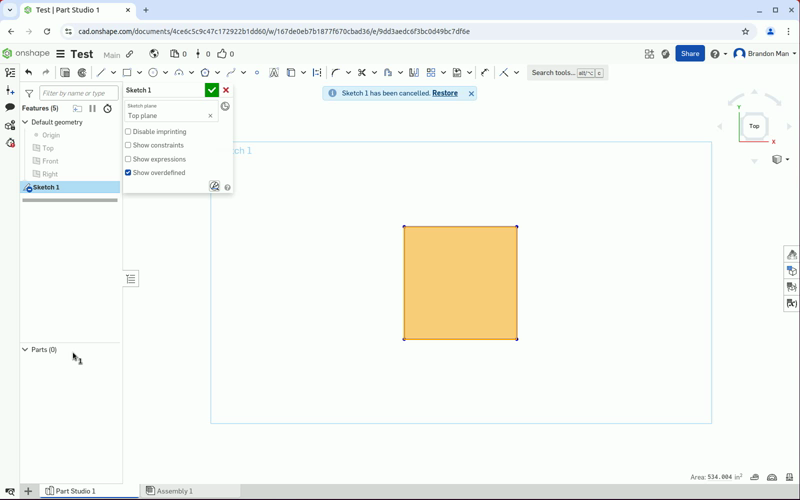
key(shift+y)
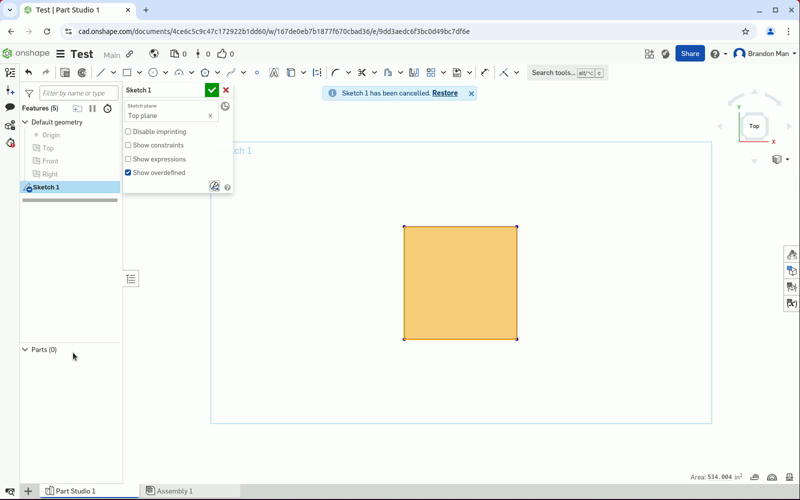
key(shift+e)
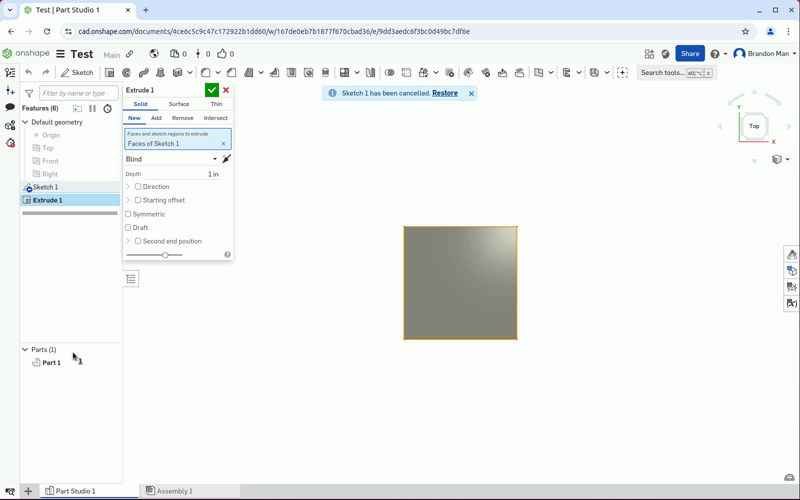
mouse_move(143, 106)
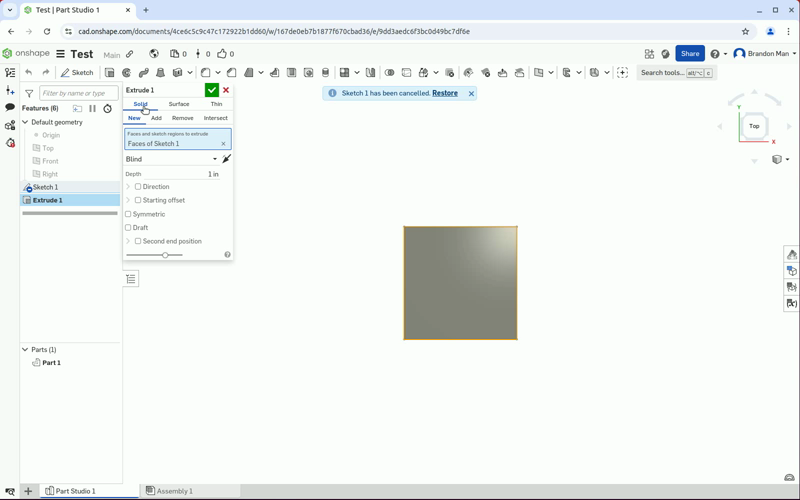
click(143, 106)
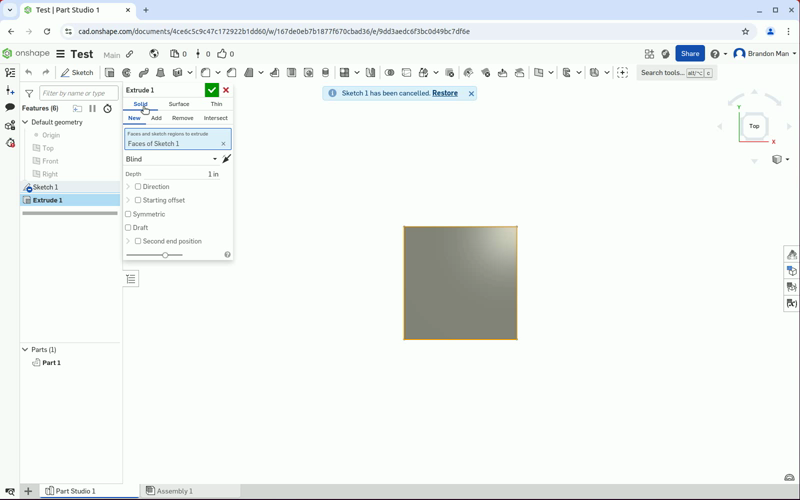
mouse_move(137, 120)
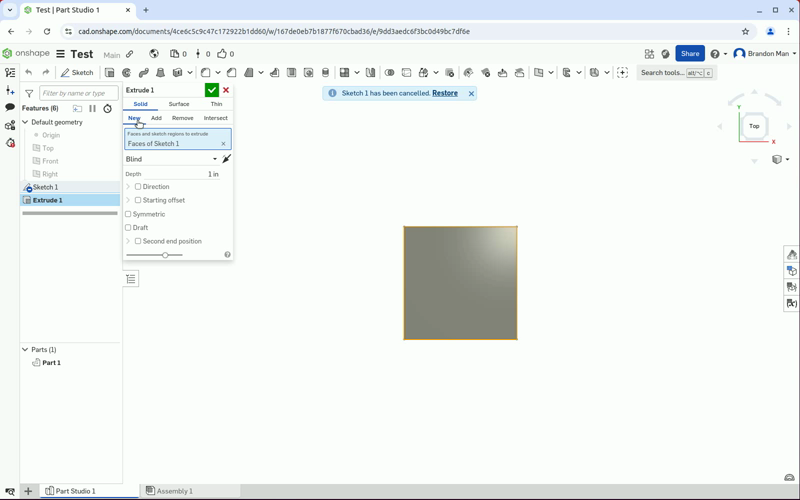
click(137, 120)
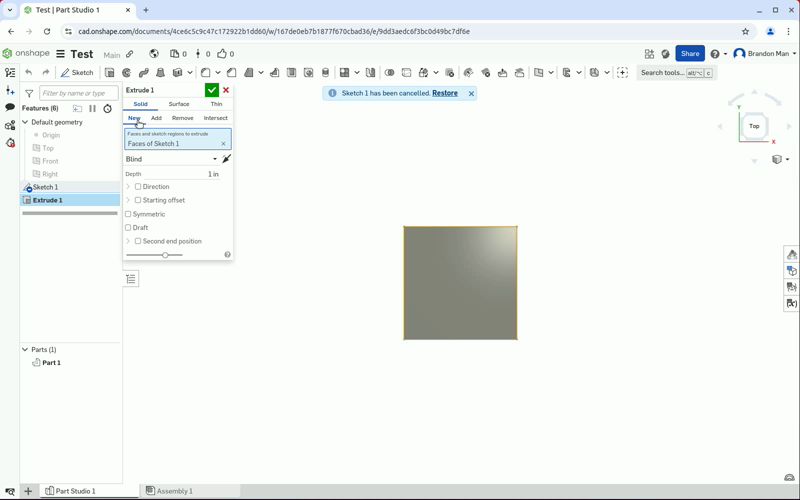
key(tab, 4)
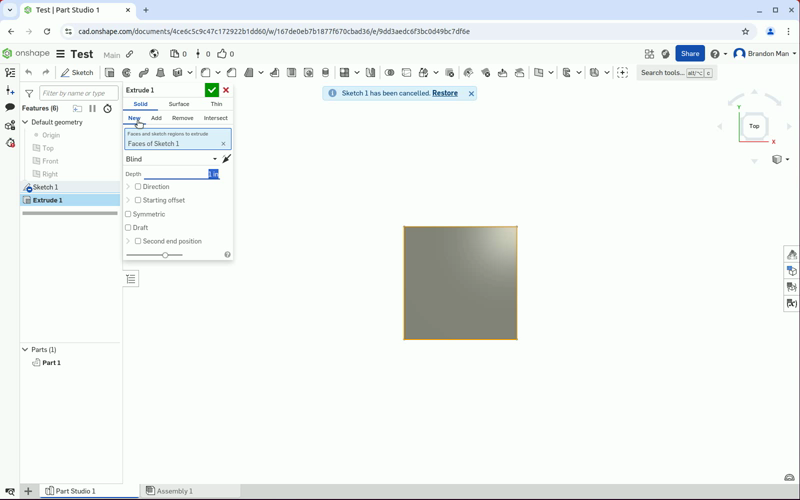
text(23.108)
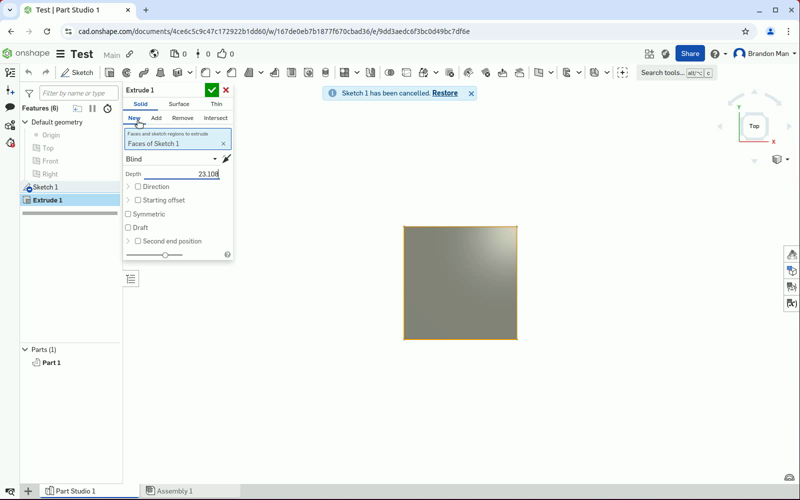
key(enter)
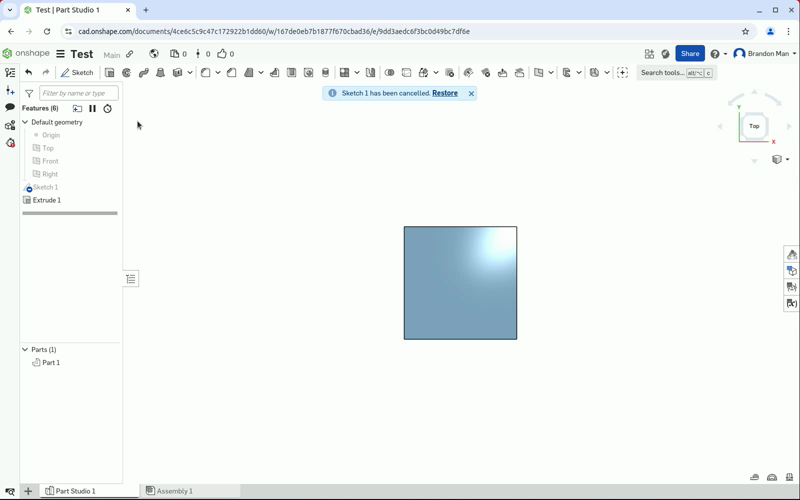
key(shift+h)
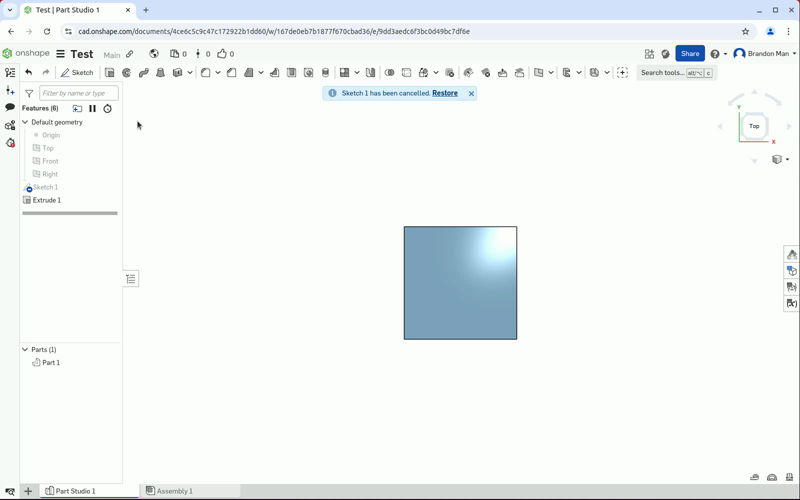
key(shift+h)
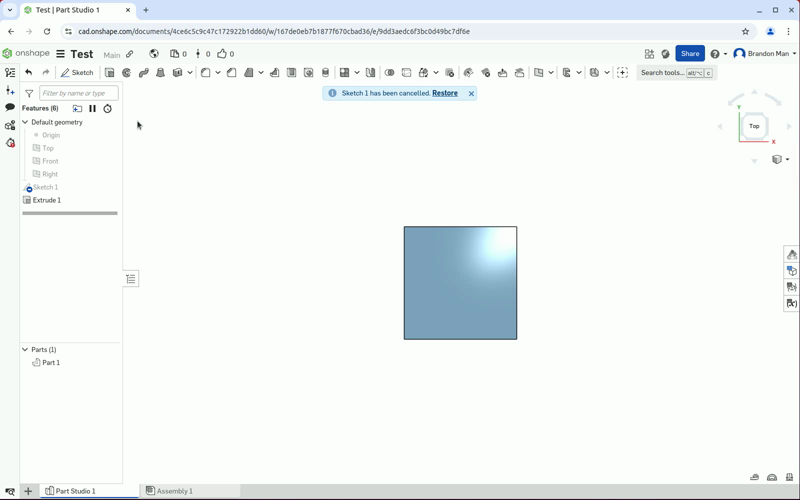
mouse_move(73, 189)
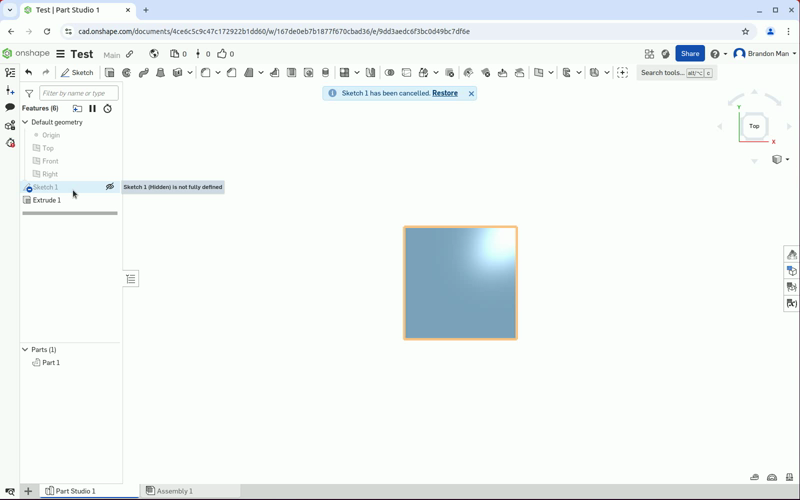
click(73, 189)
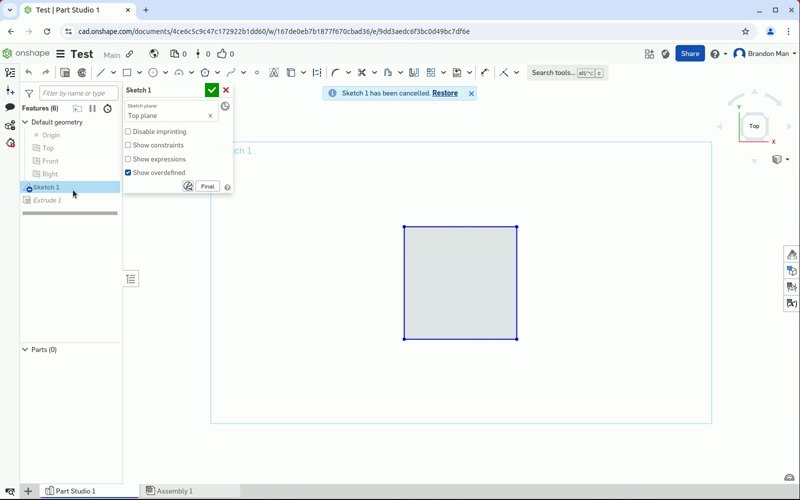
mouse_move(229, 92)
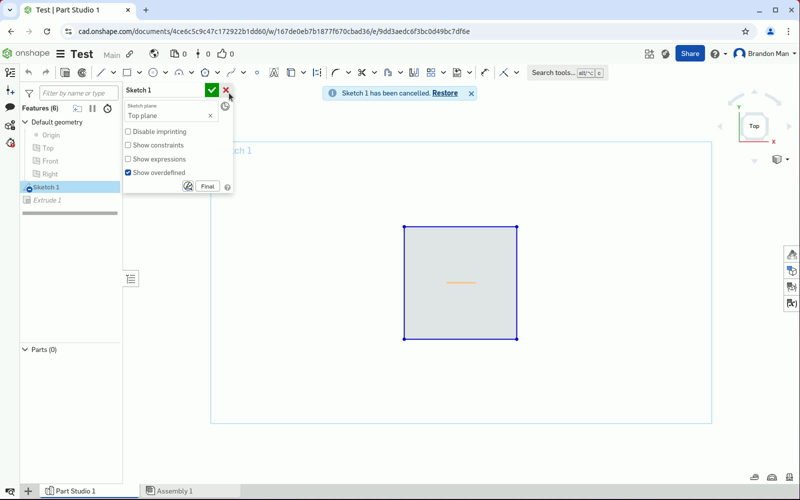
click(229, 92)
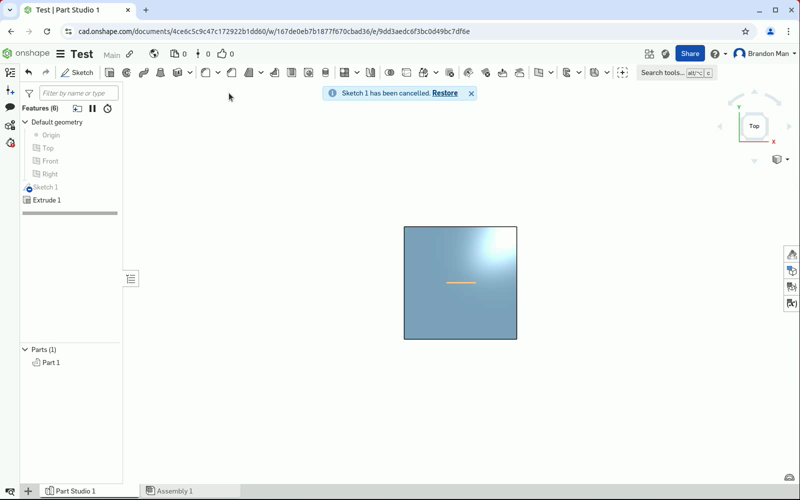
mouse_move(541, 75)
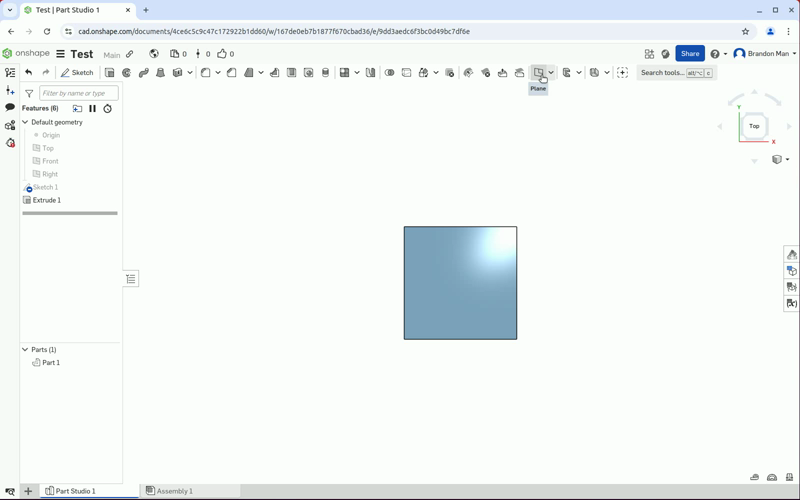
click(541, 75)
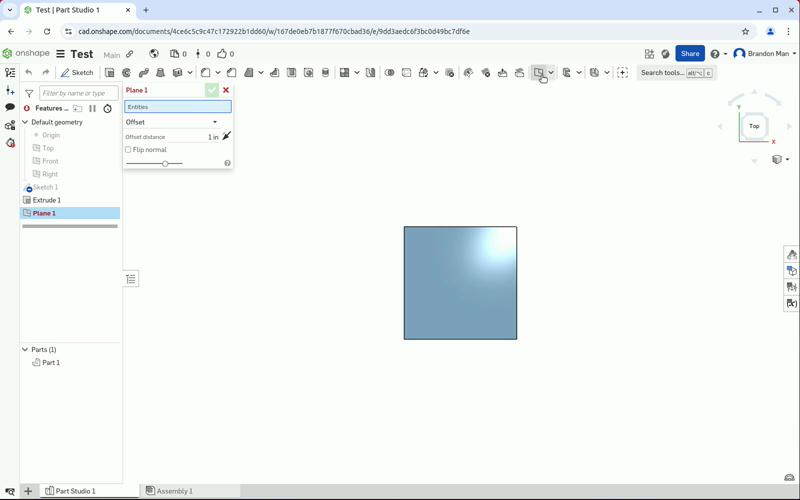
mouse_move(73, 150)
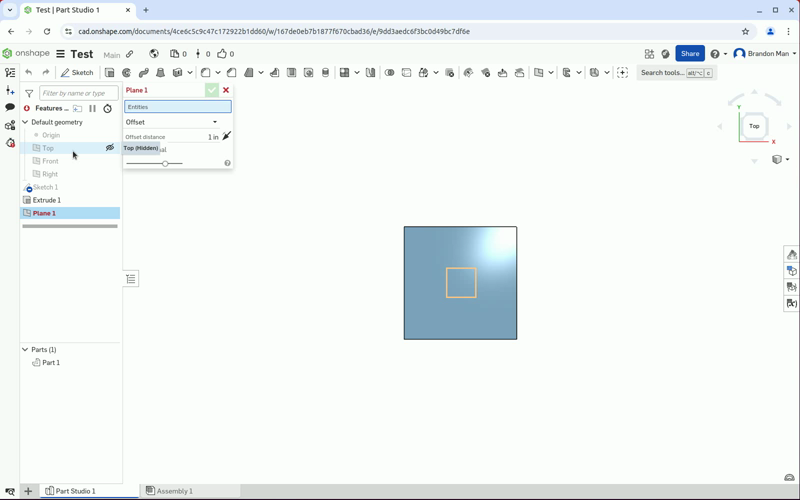
click(73, 150)
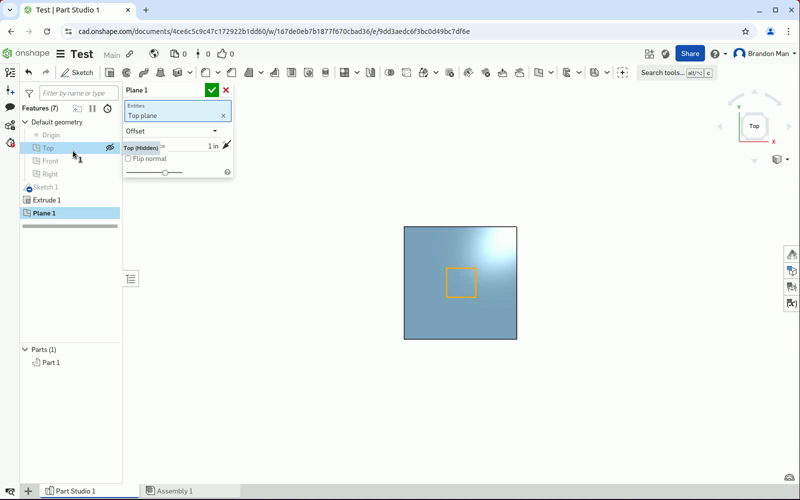
key(tab, 2)
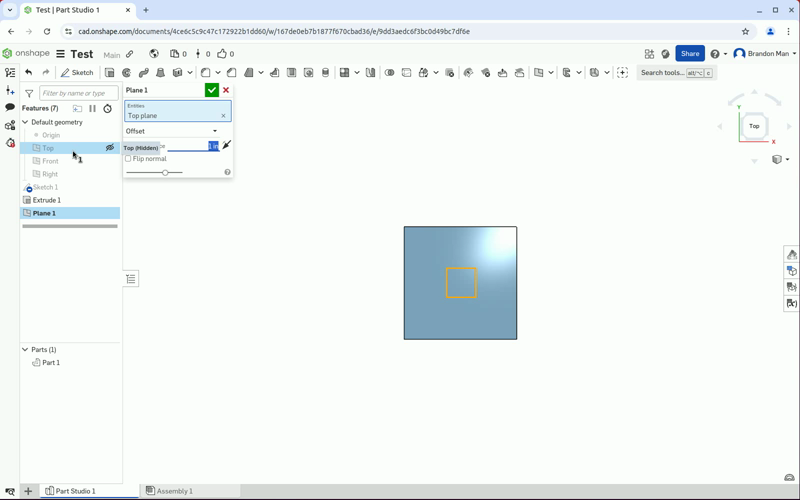
text(23.108)
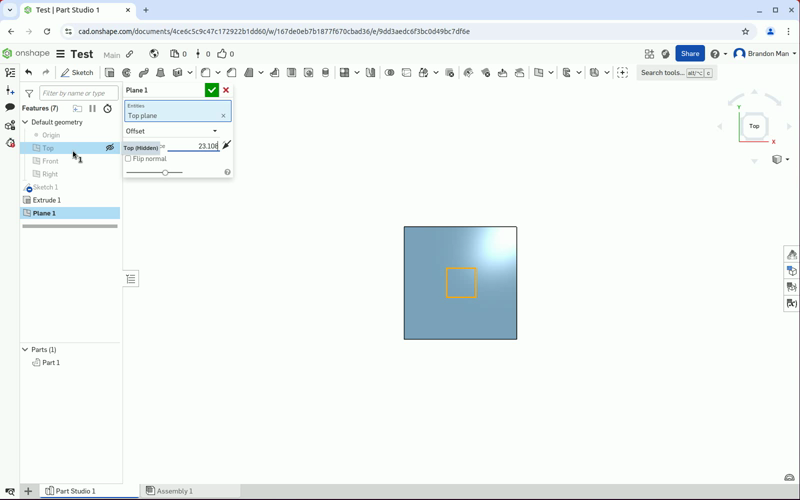
key(enter, 2)
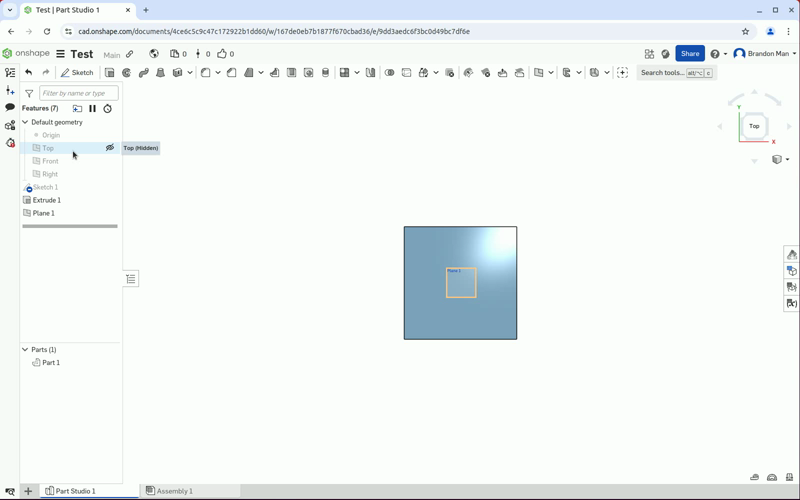
key(shift+s)
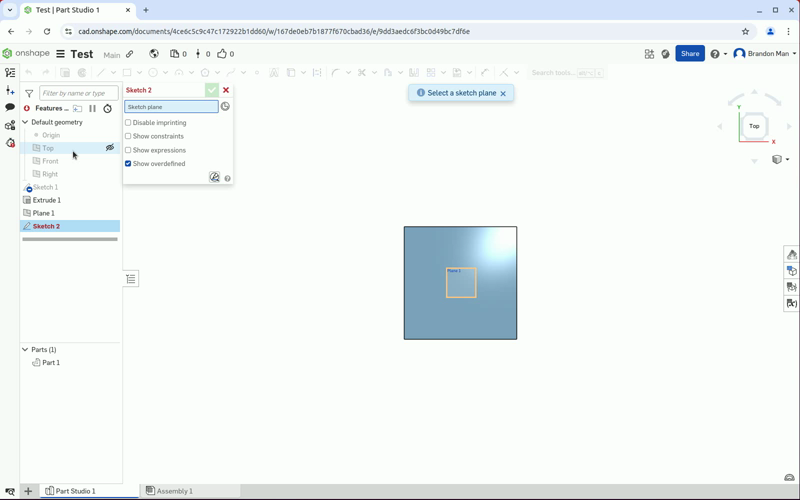
mouse_move(73, 215)
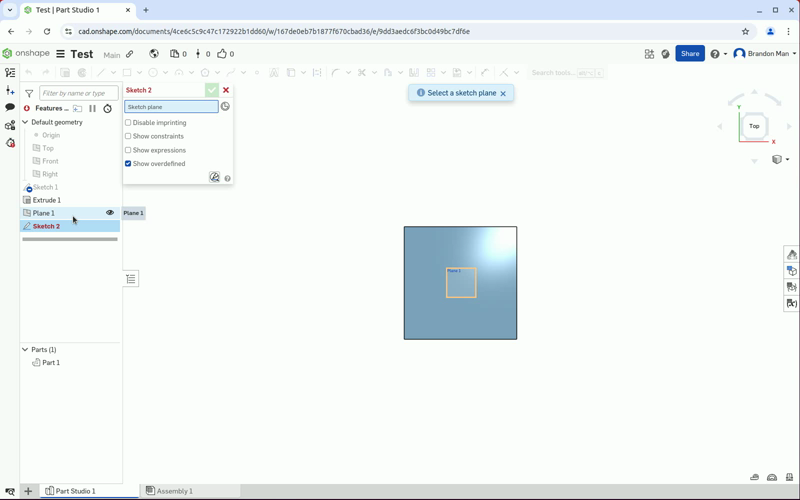
click(73, 215)
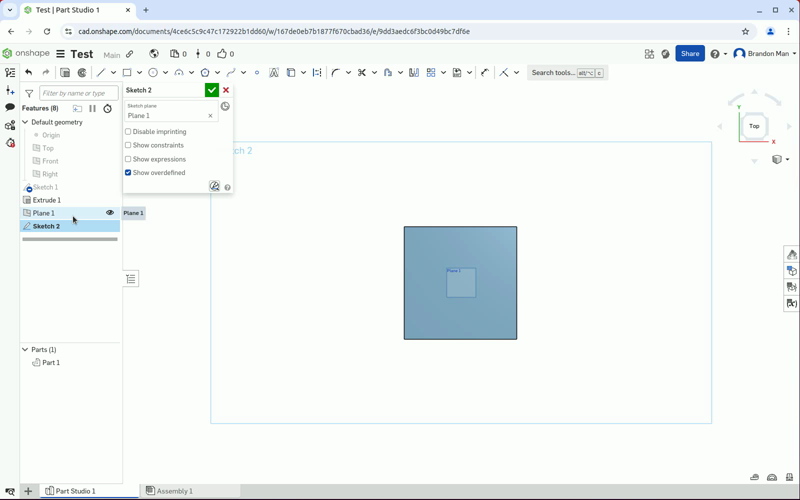
mouse_move(73, 352)
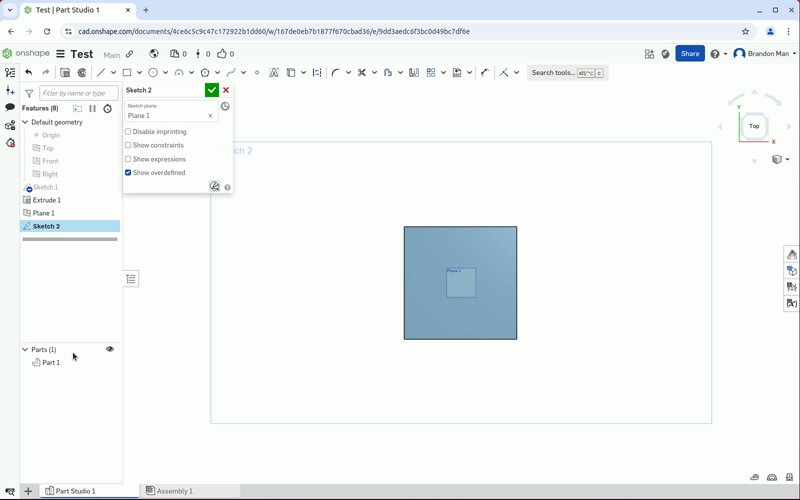
key(y)
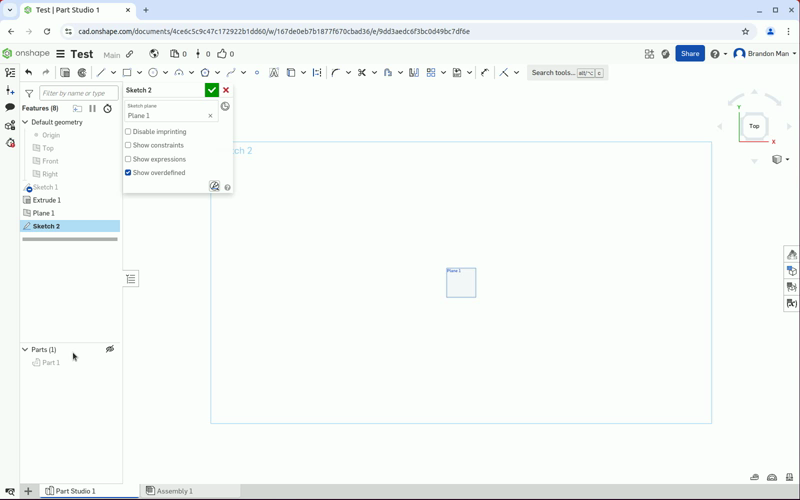
key(l)
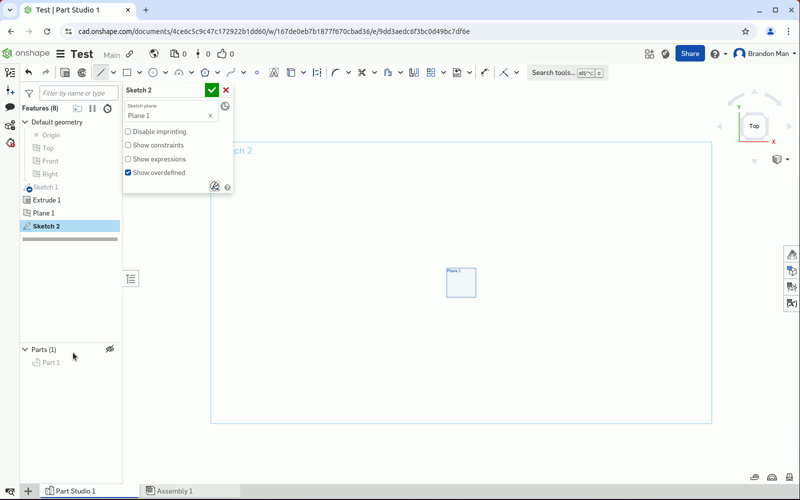
key_down(shift)
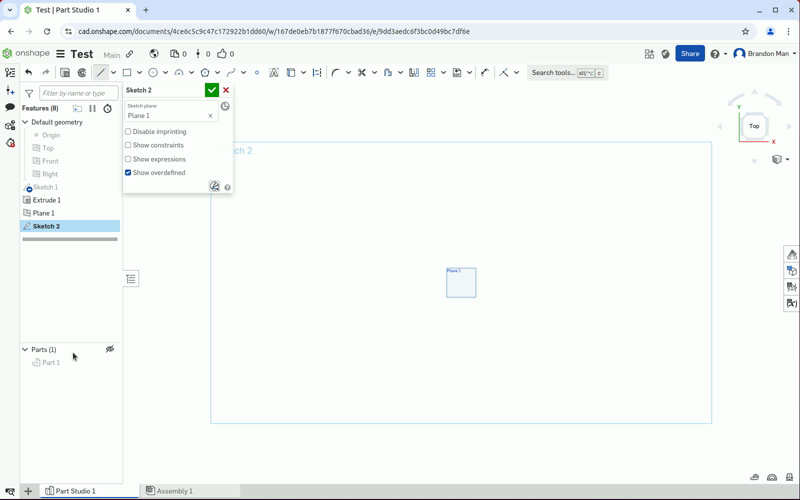
mouse_move(466, 335)
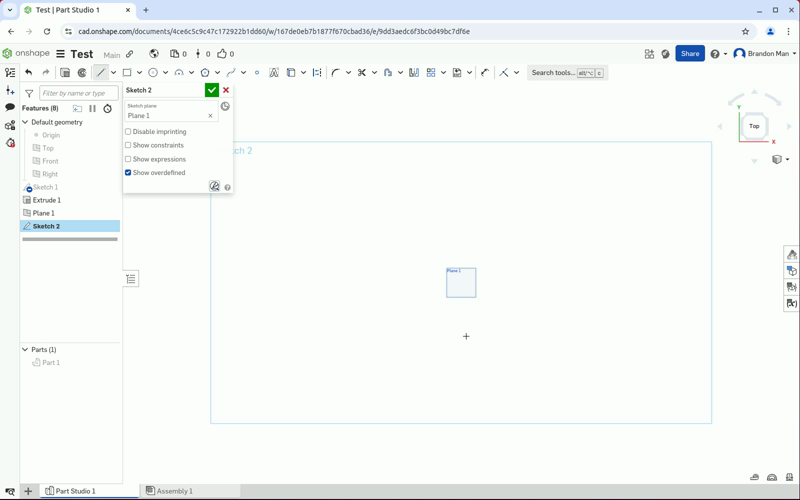
click(466, 335)
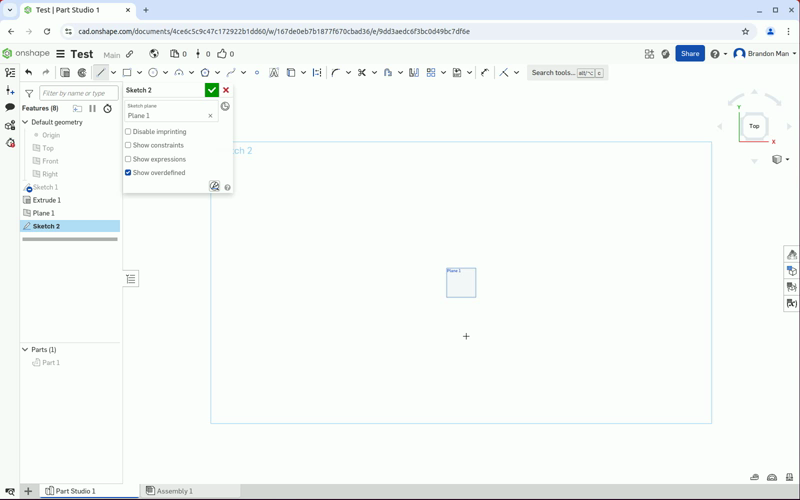
key_up(shift)
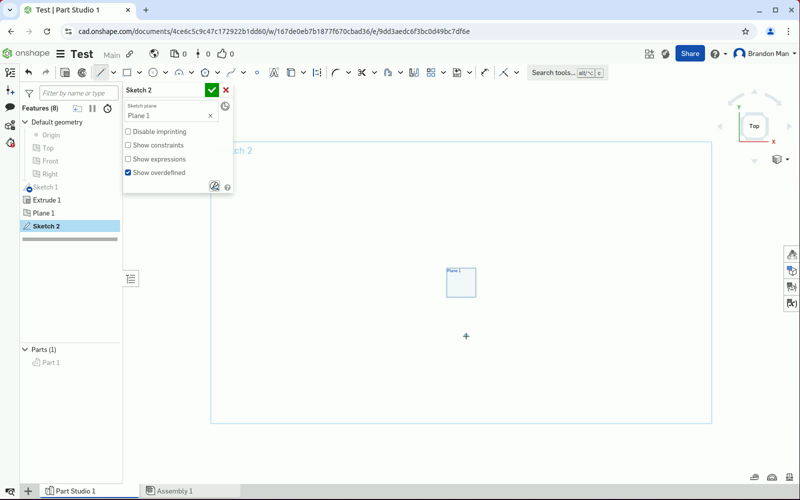
key_down(shift)
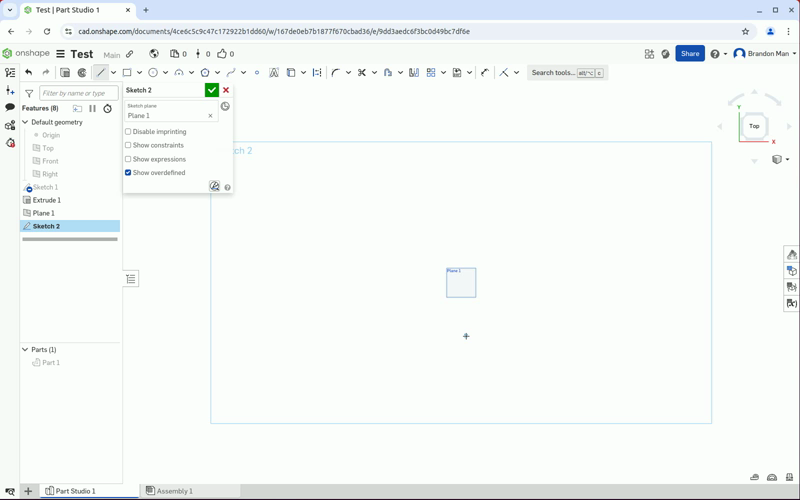
mouse_move(496, 335)
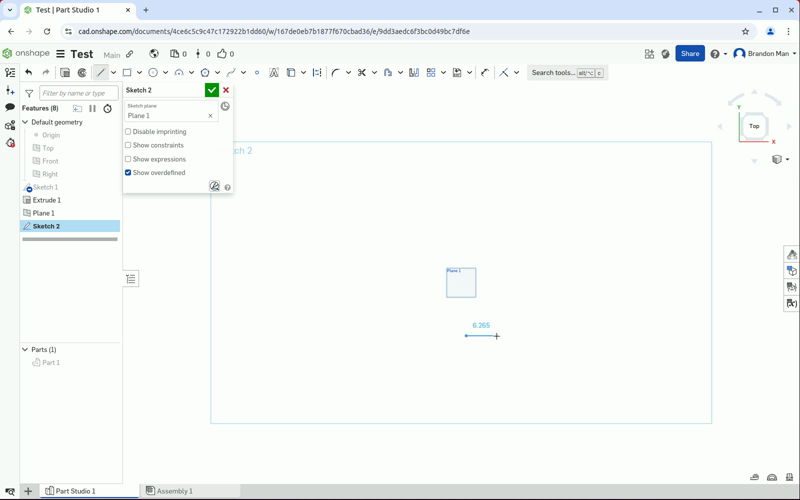
mouse_move(515, 335)
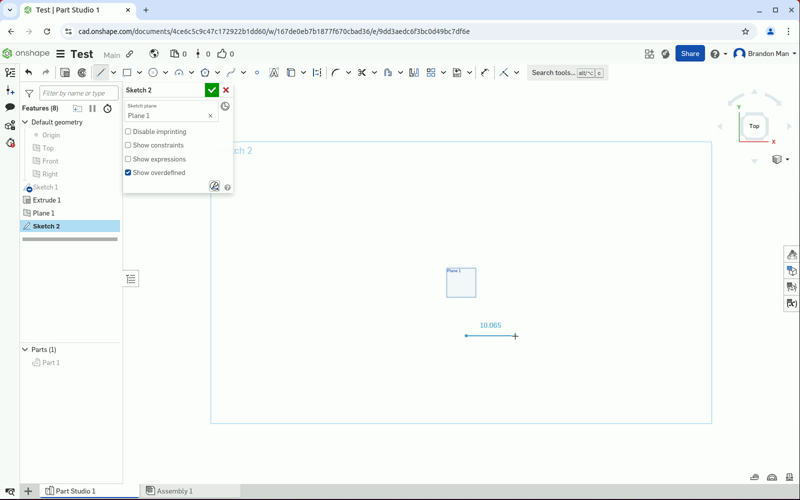
click(515, 335)
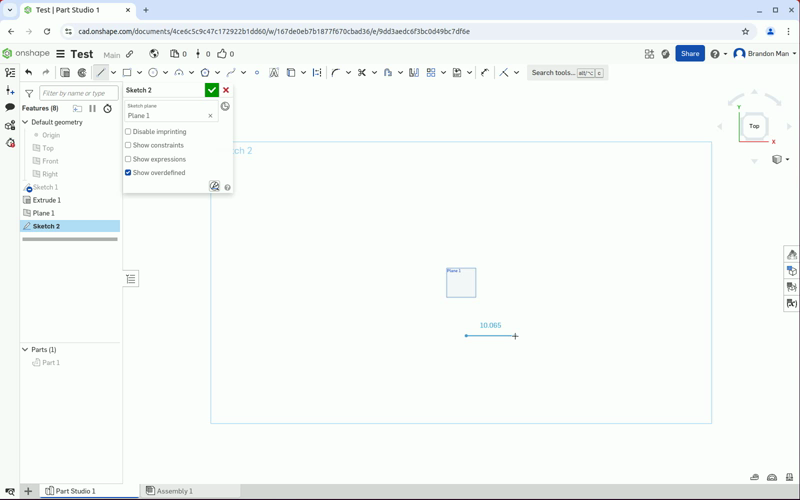
key_up(shift)
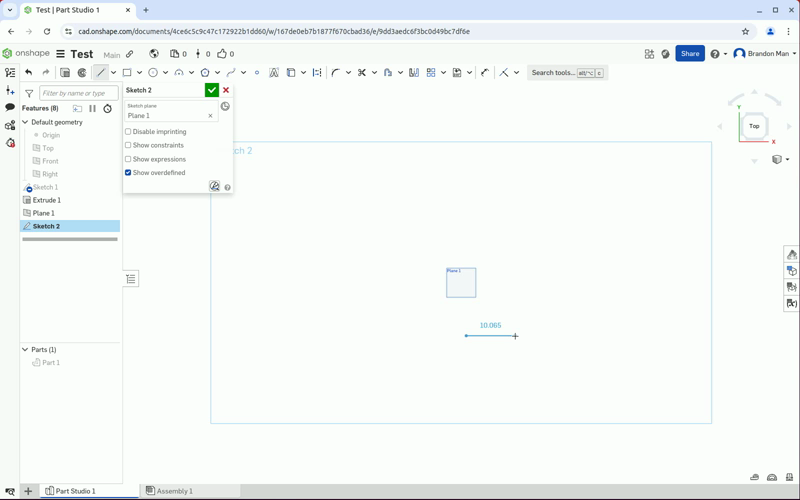
key_down(shift)
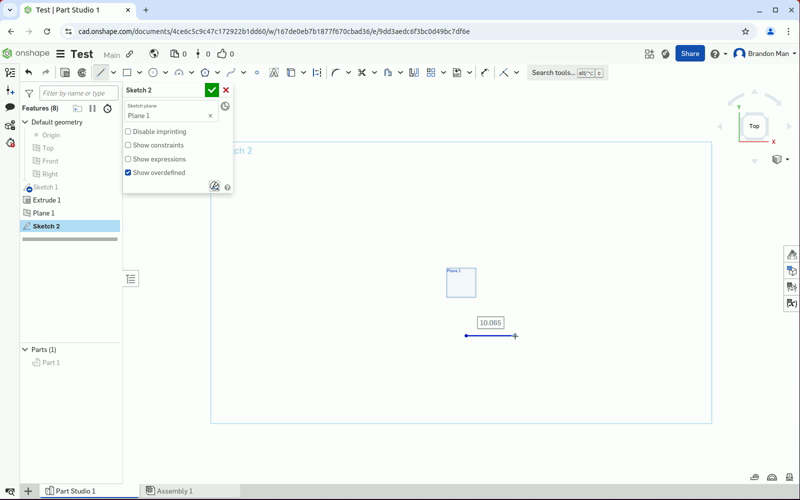
mouse_move(515, 231)
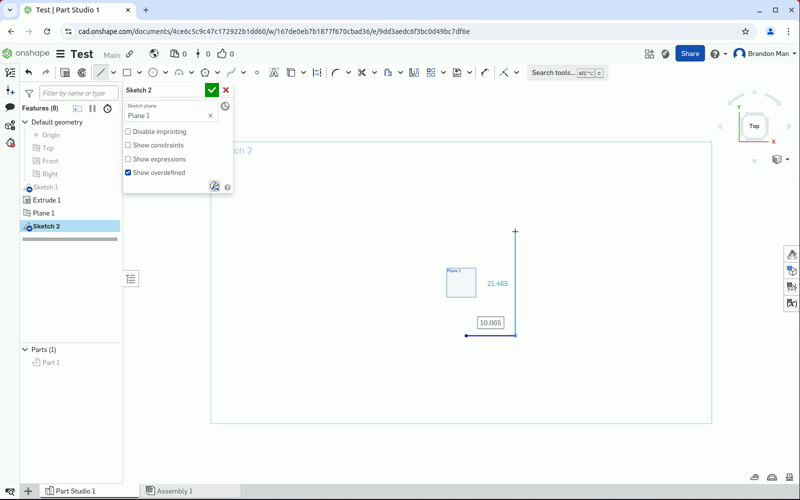
click(515, 231)
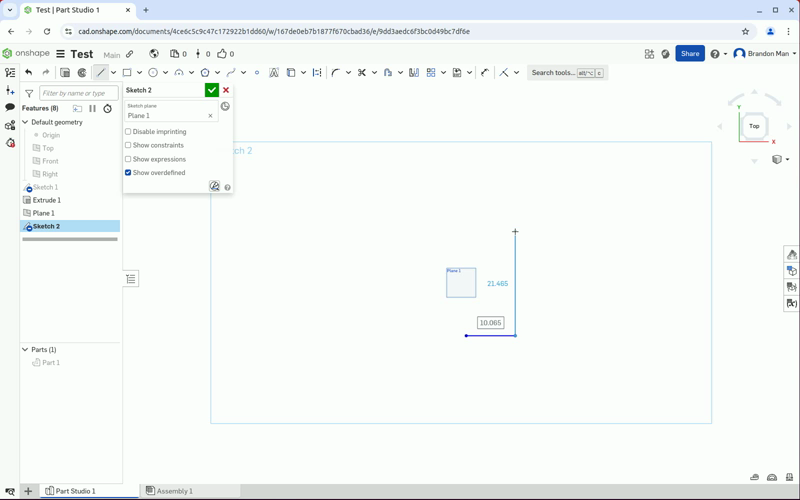
key_up(shift)
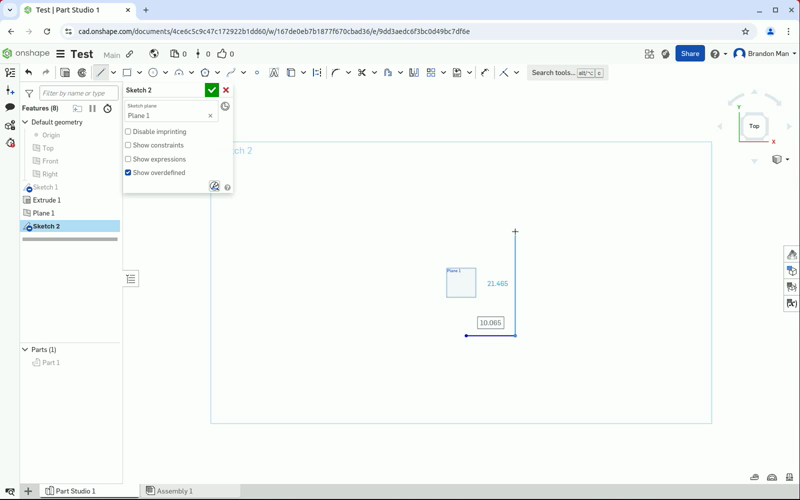
key_down(shift)
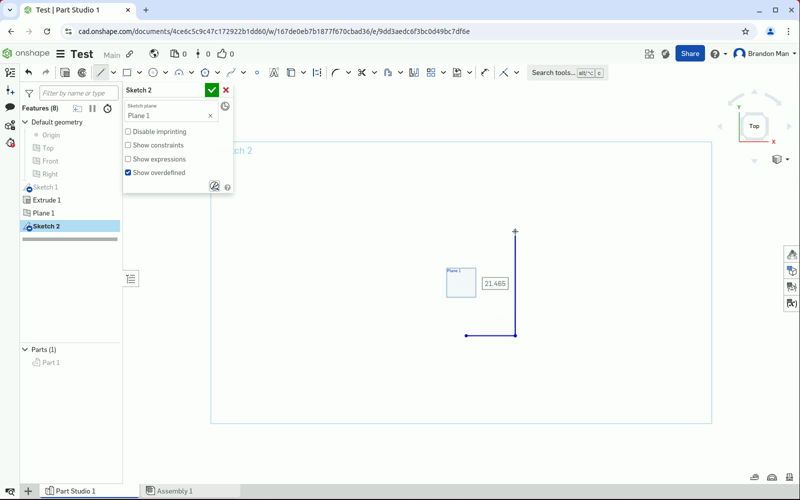
mouse_move(545, 231)
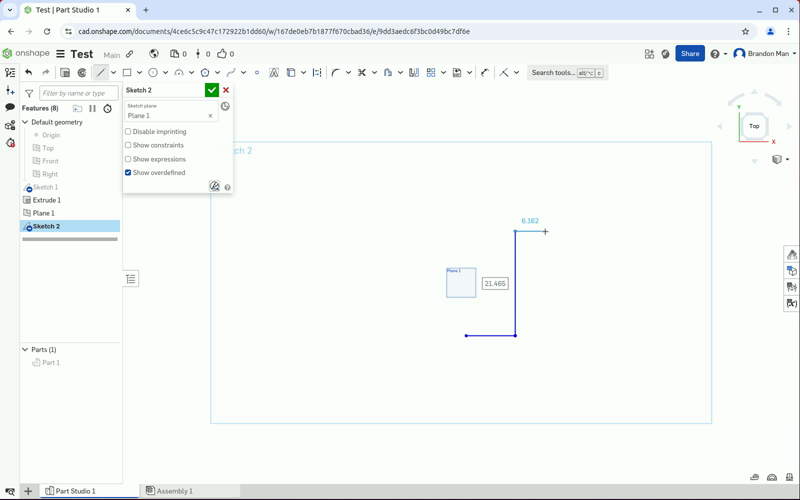
mouse_move(466, 231)
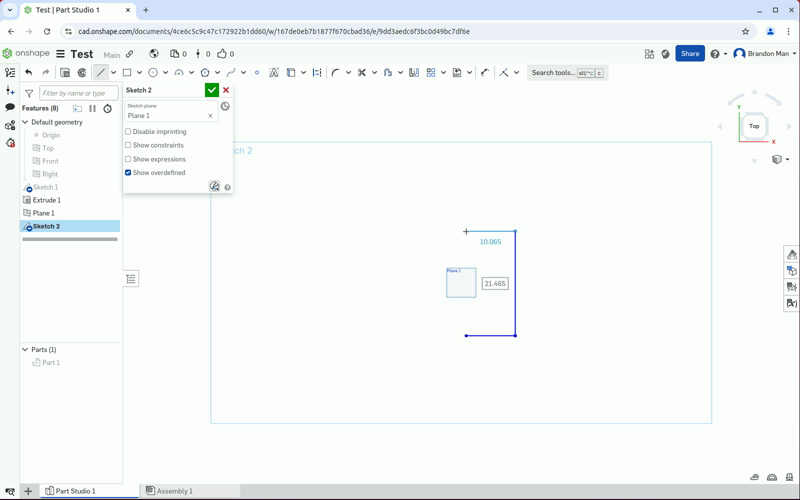
click(466, 231)
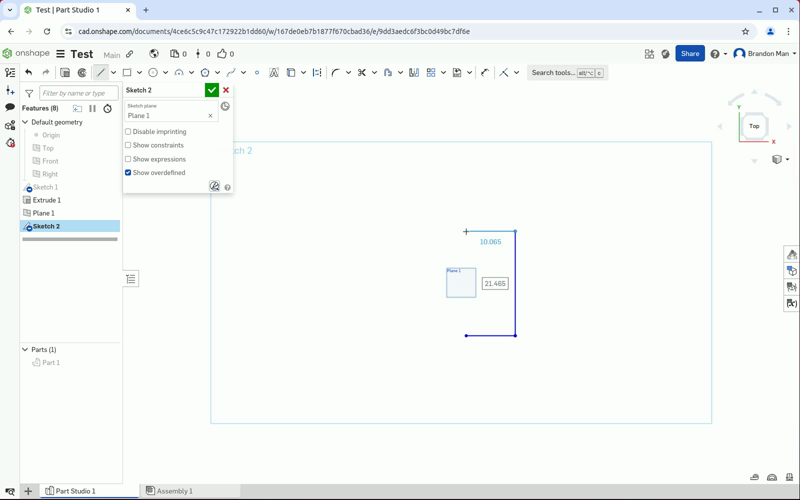
key_up(shift)
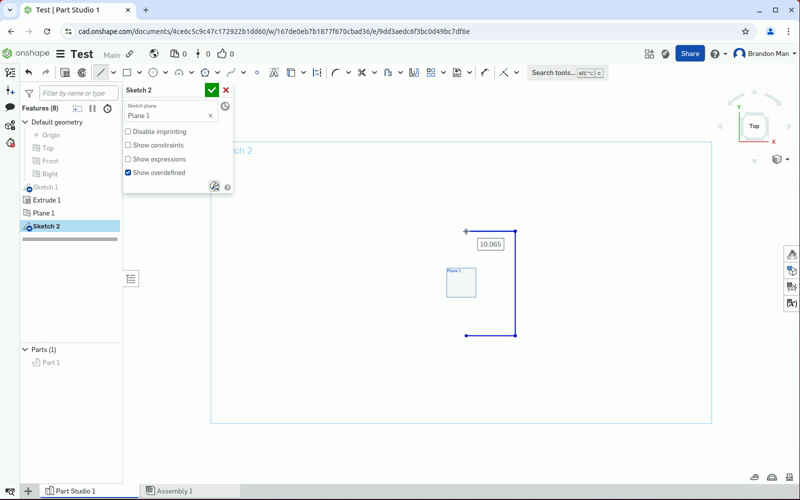
key_down(shift)
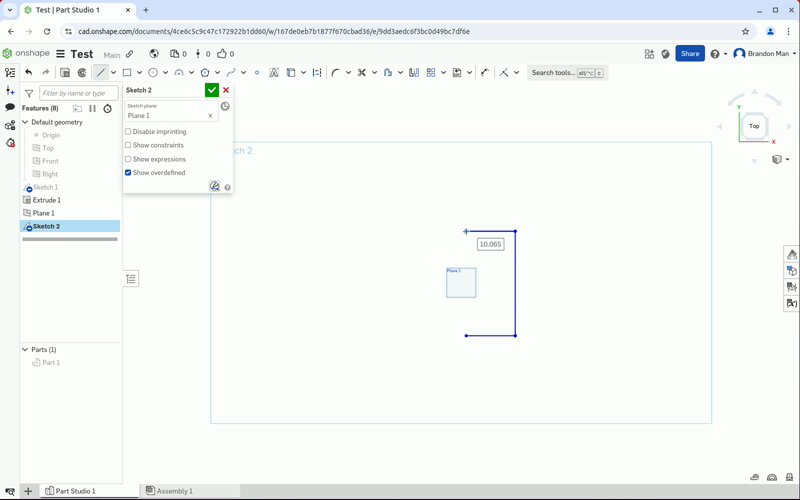
mouse_move(466, 335)
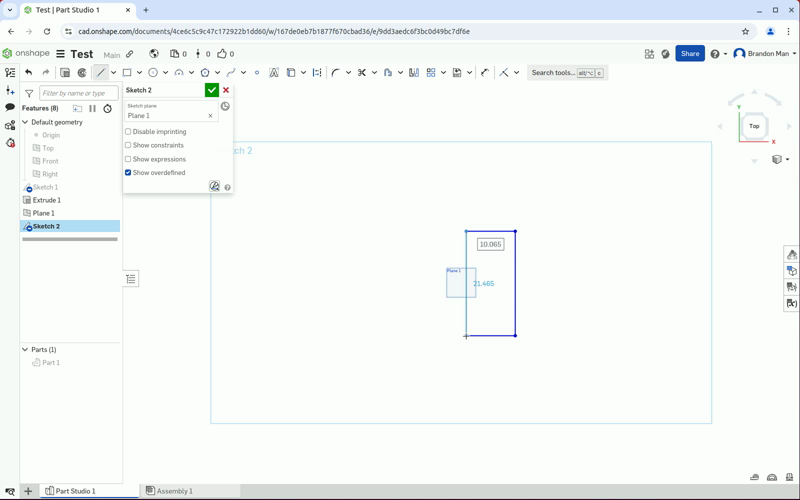
key_up(shift)
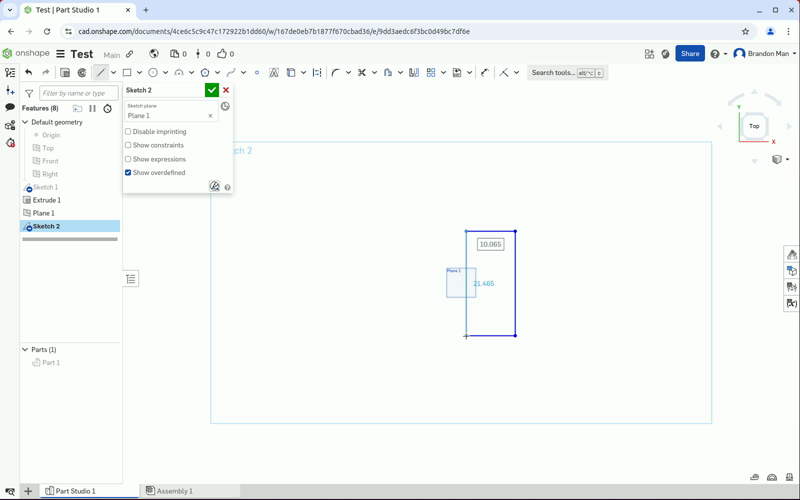
click(466, 335)
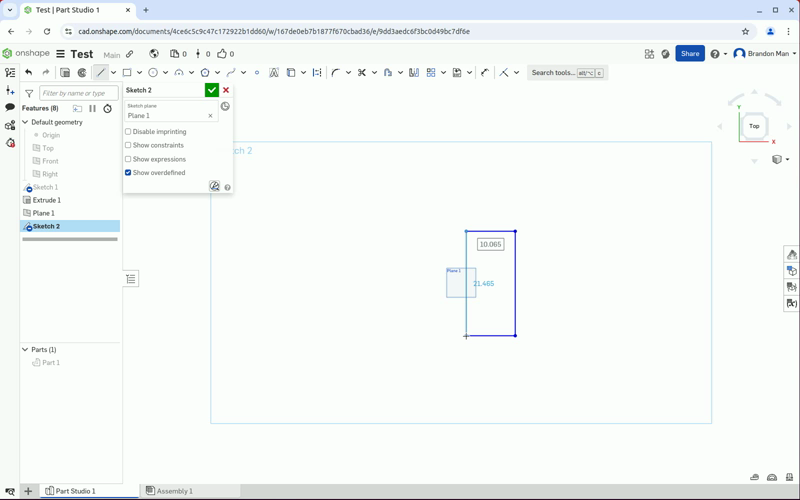
key(esc)
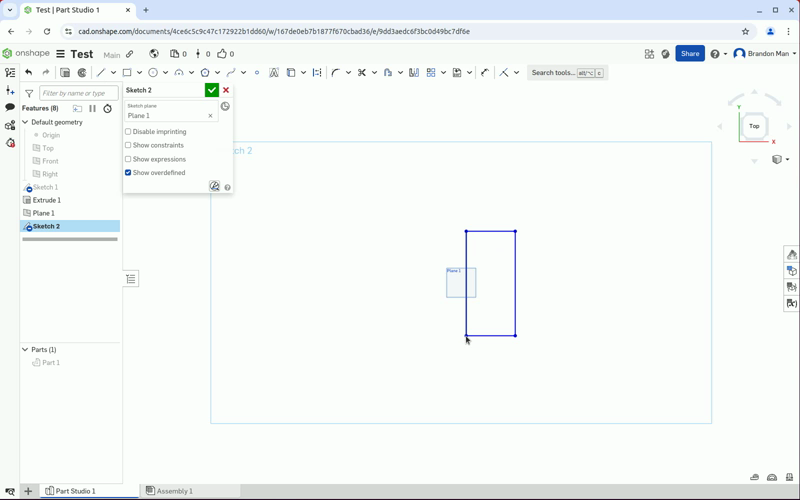
mouse_move(481, 271)
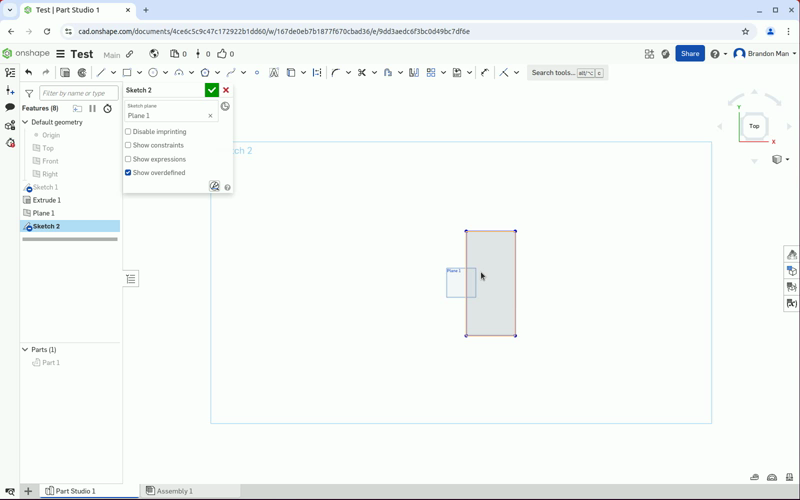
click(481, 271)
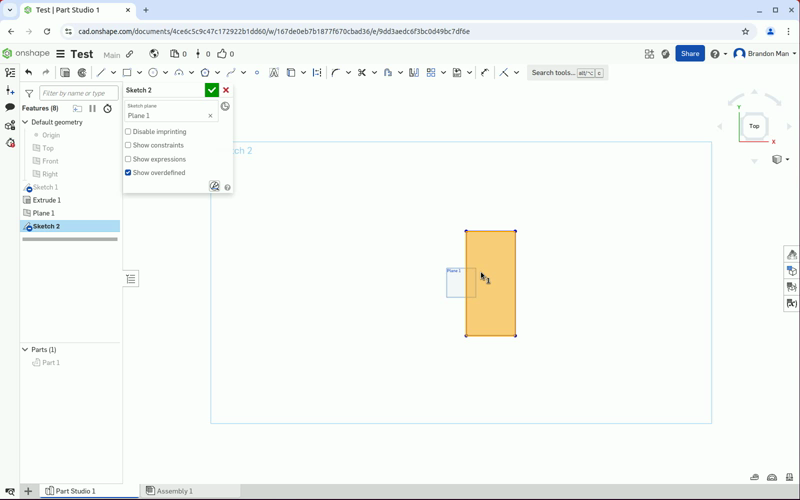
mouse_move(73, 352)
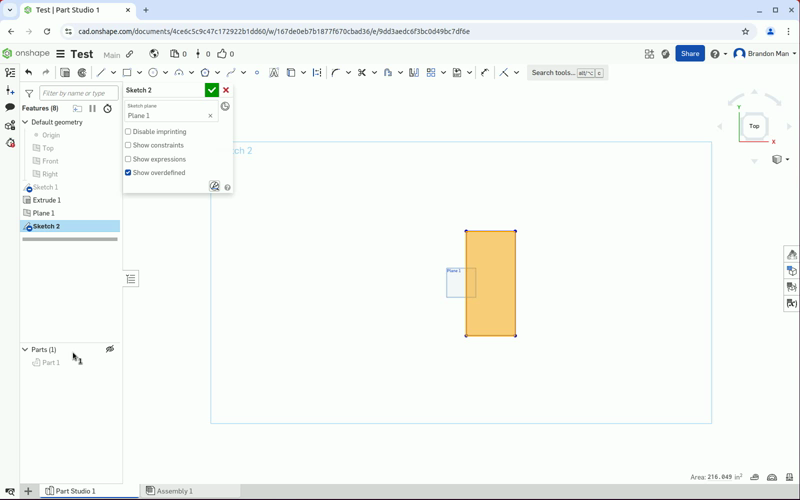
key(shift+y)
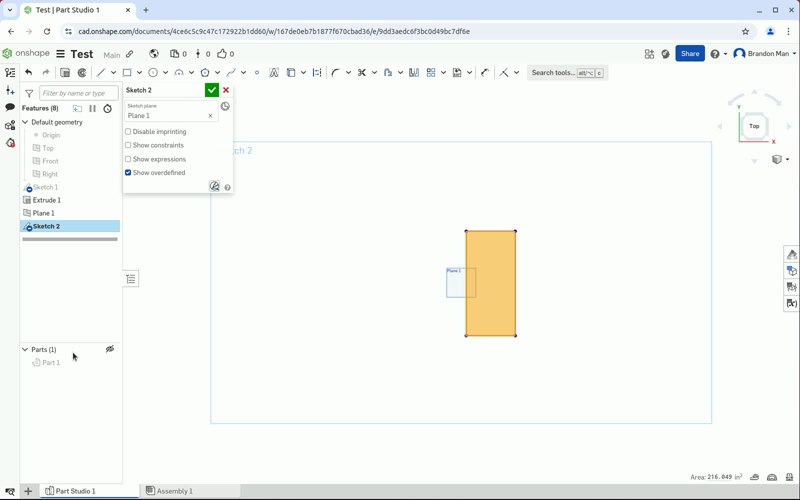
key(shift+e)
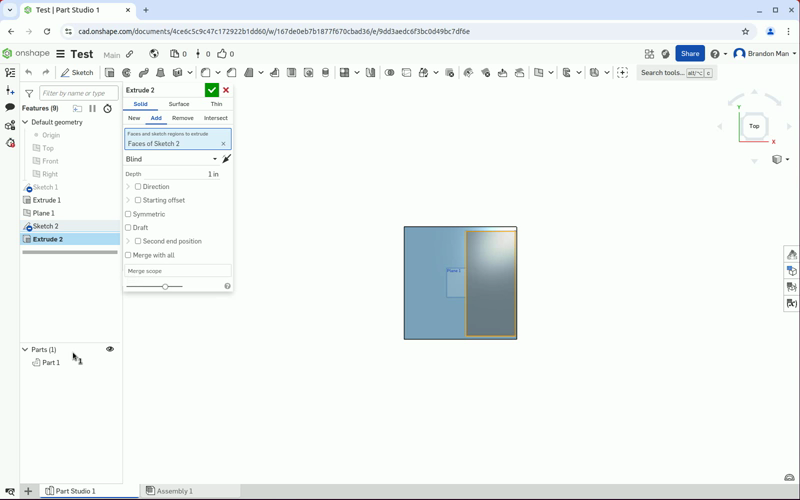
mouse_move(143, 106)
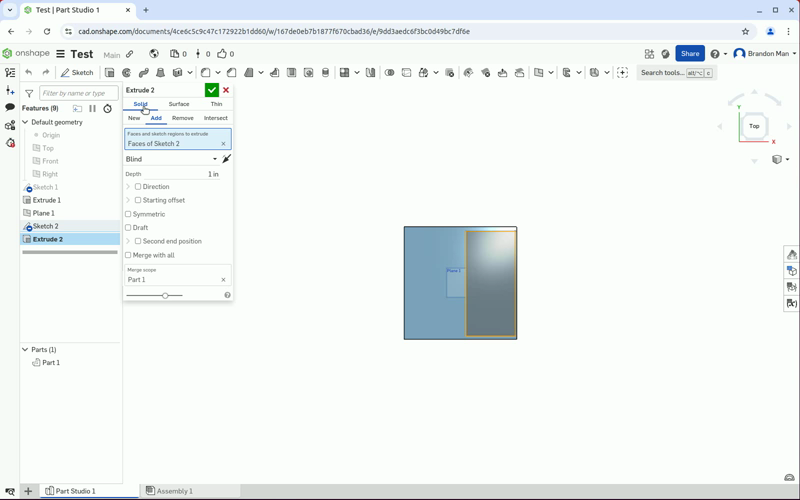
click(143, 106)
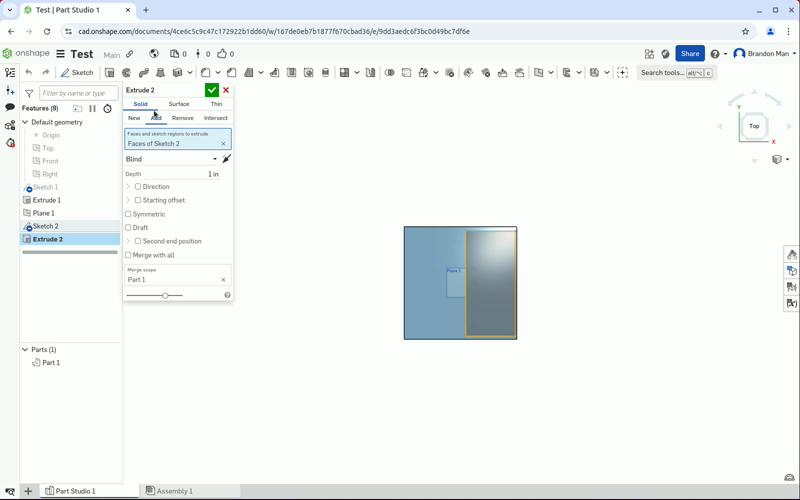
mouse_move(186, 120)
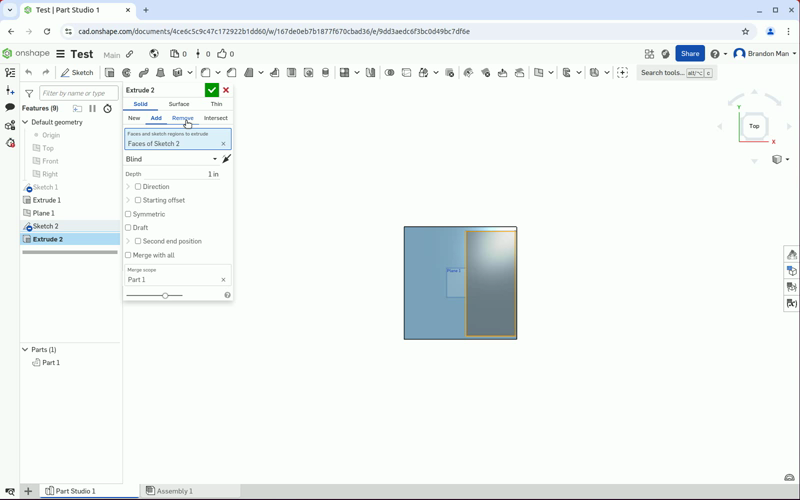
click(186, 120)
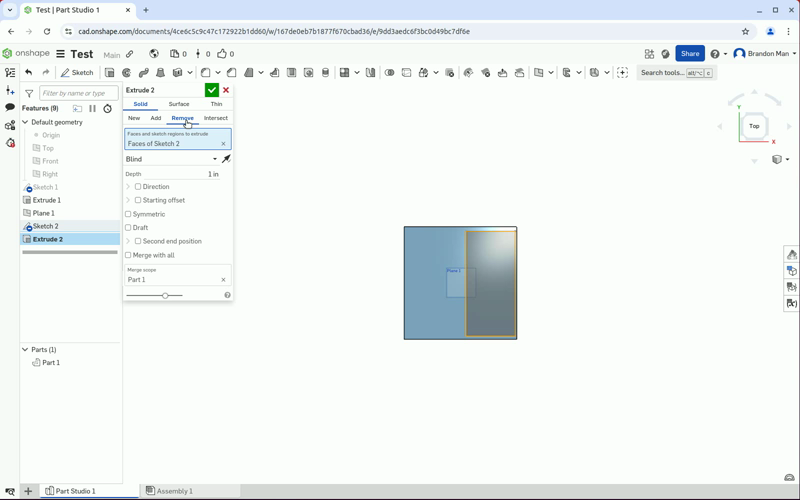
key(tab, 4)
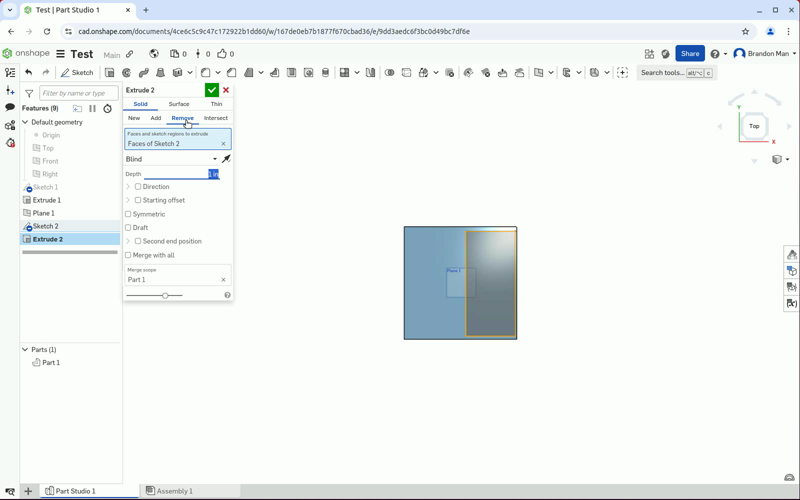
text(21.423)
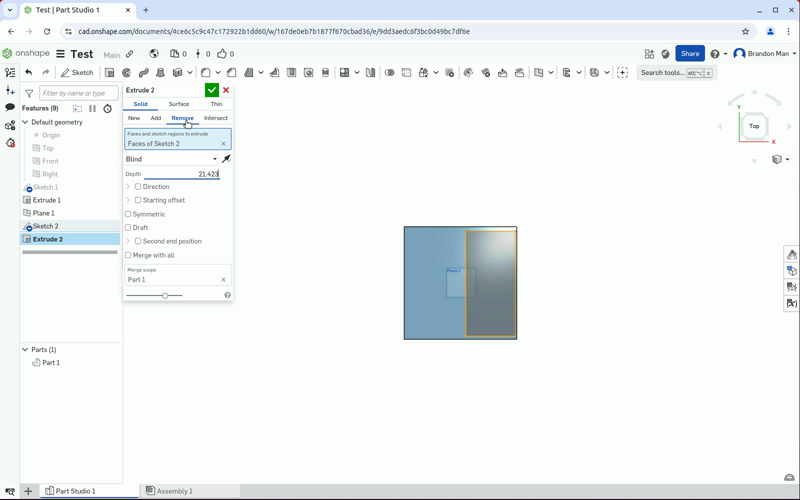
key(tab, 6)
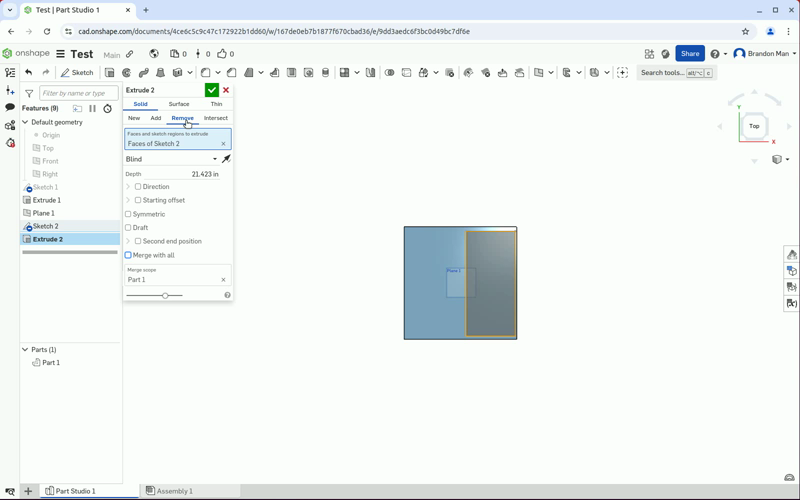
key(space)
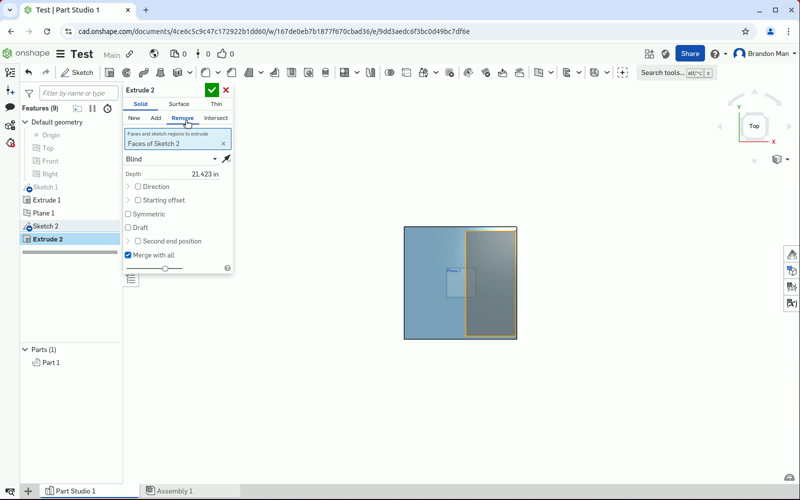
key(enter)
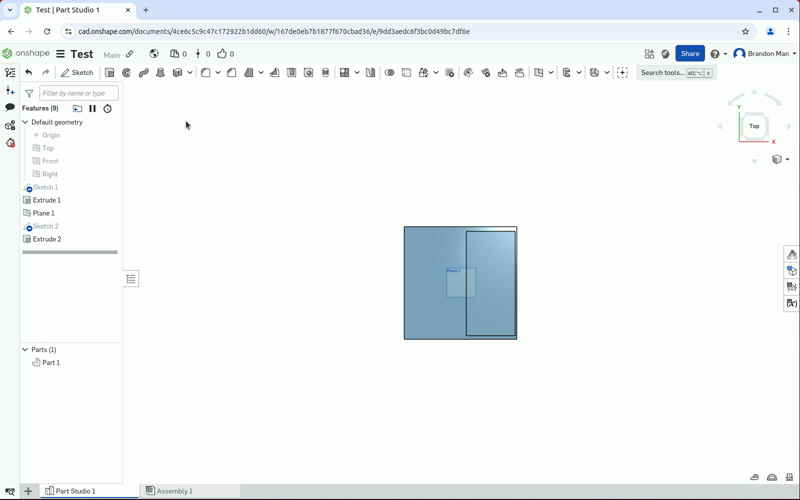
key(shift+h)
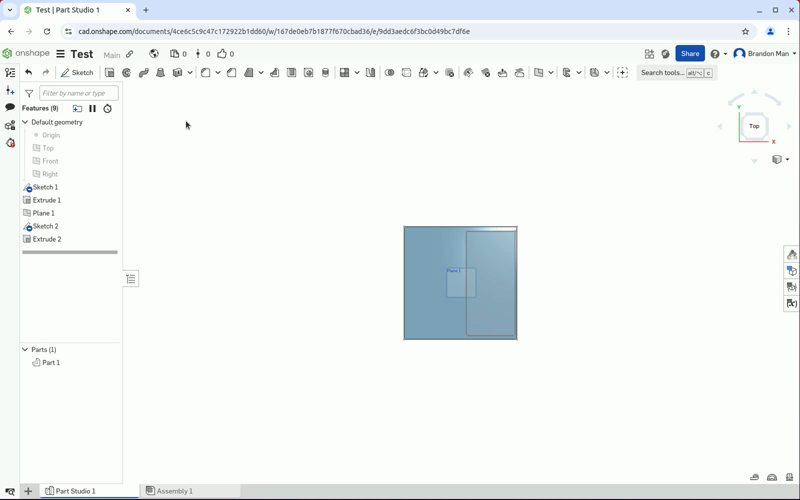
key(shift+h)
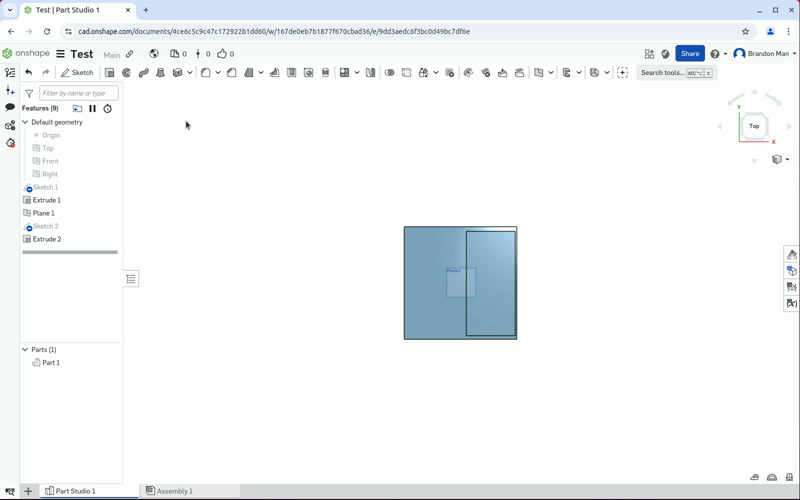
mouse_move(73, 189)
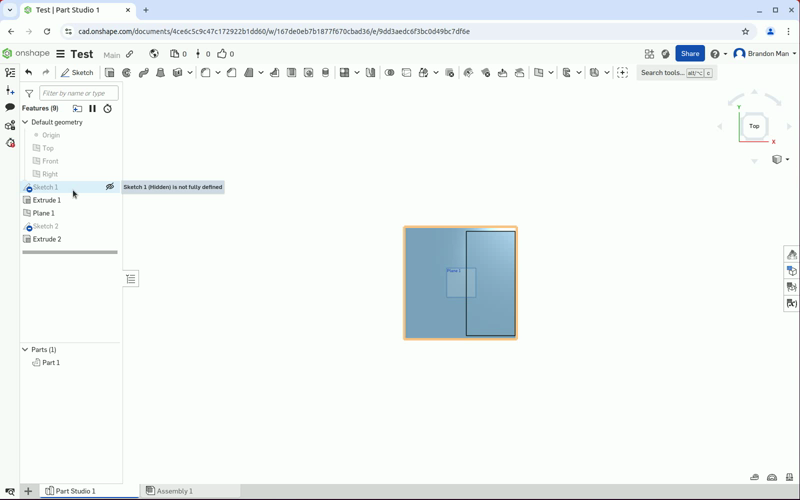
click(73, 189)
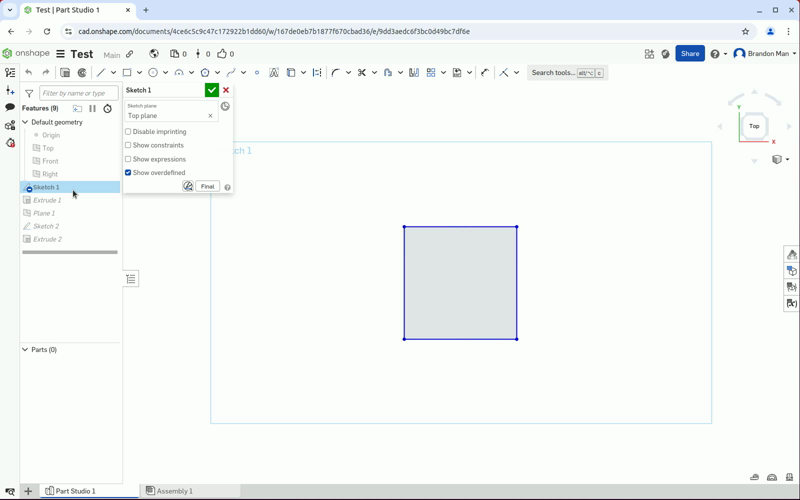
mouse_move(229, 92)
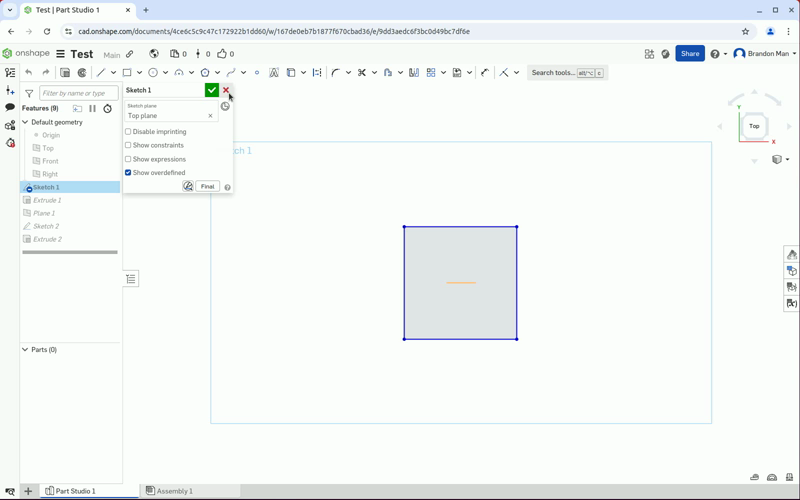
click(229, 92)
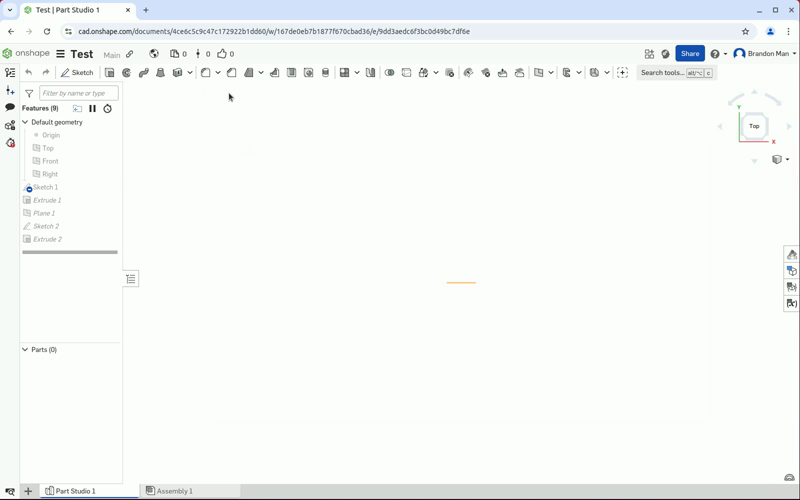
key(shift+s)
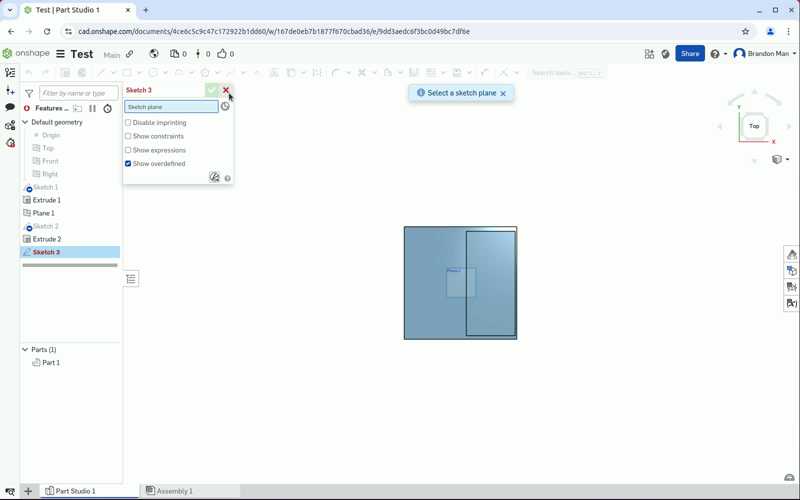
mouse_move(73, 215)
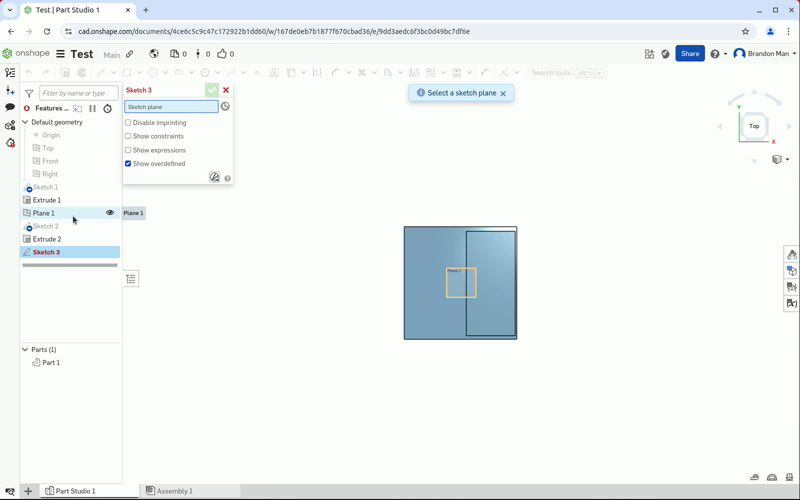
click(73, 215)
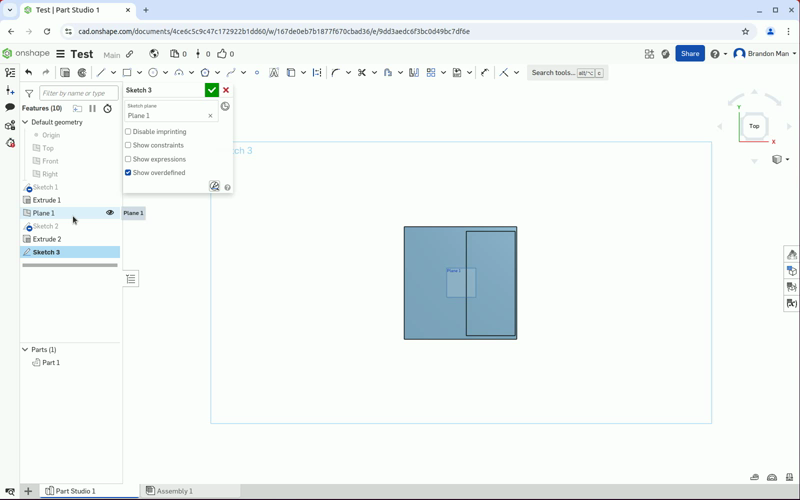
mouse_move(73, 352)
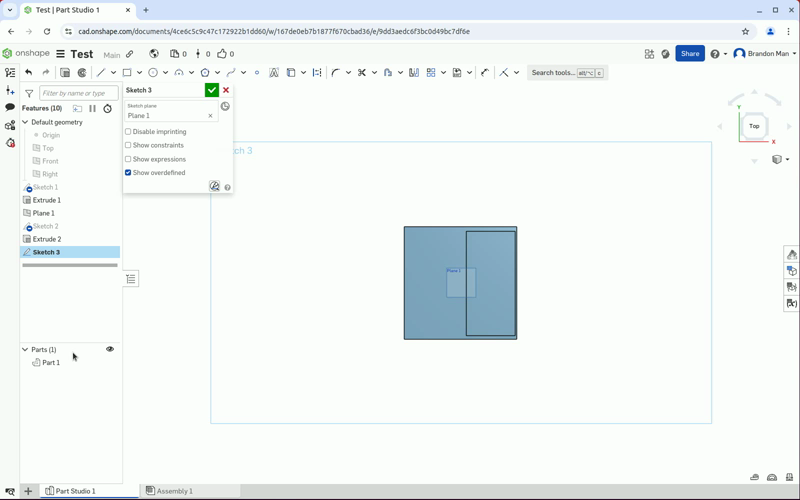
key(y)
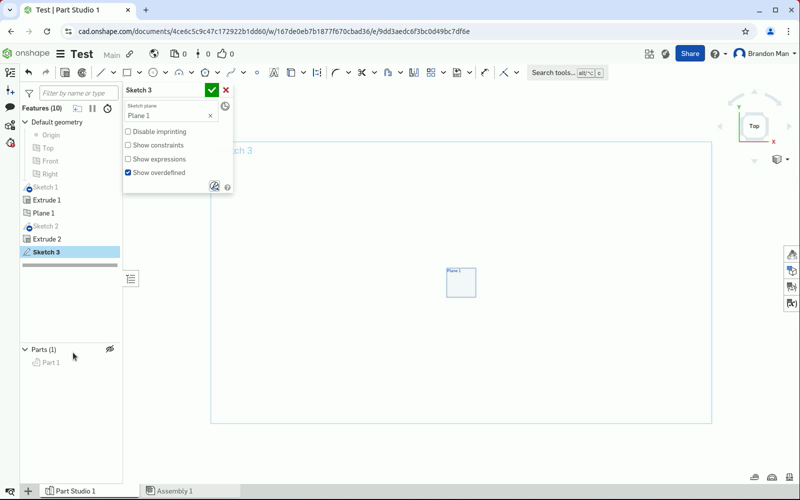
key(l)
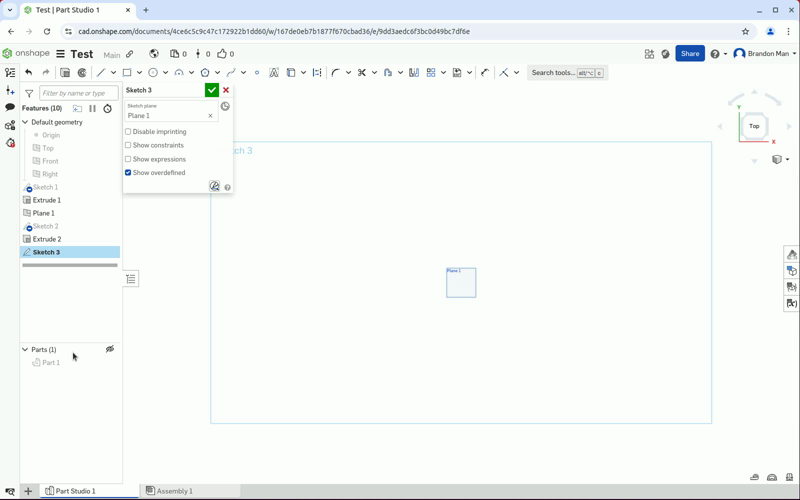
key_down(shift)
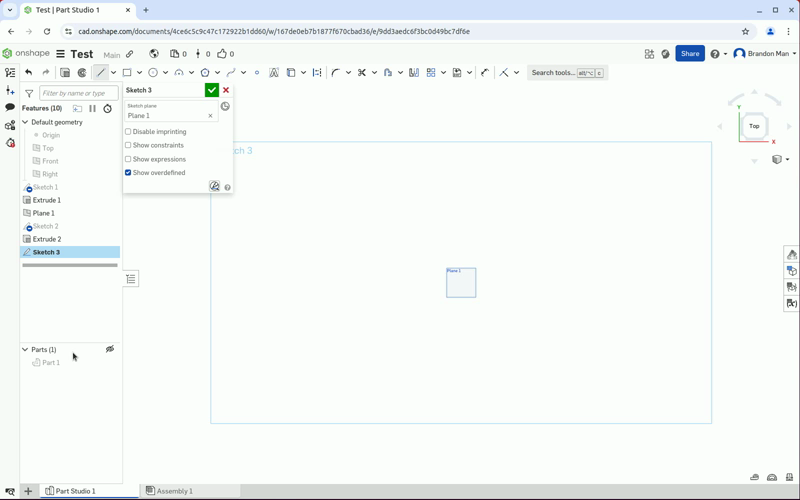
mouse_move(406, 334)
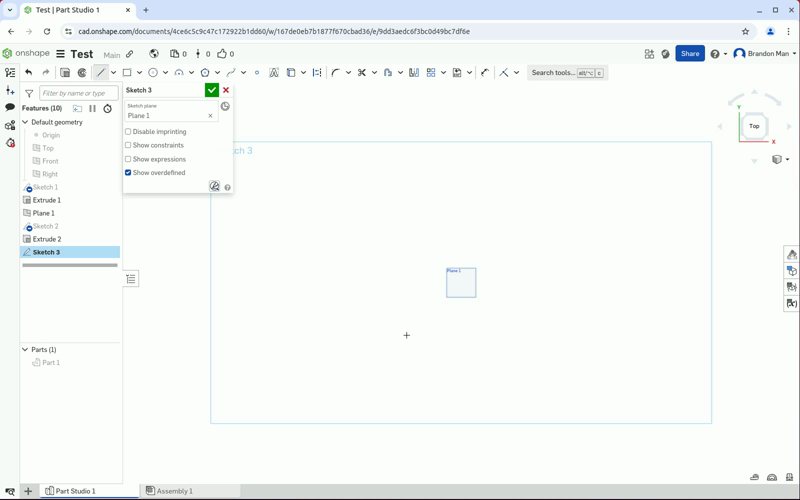
click(406, 334)
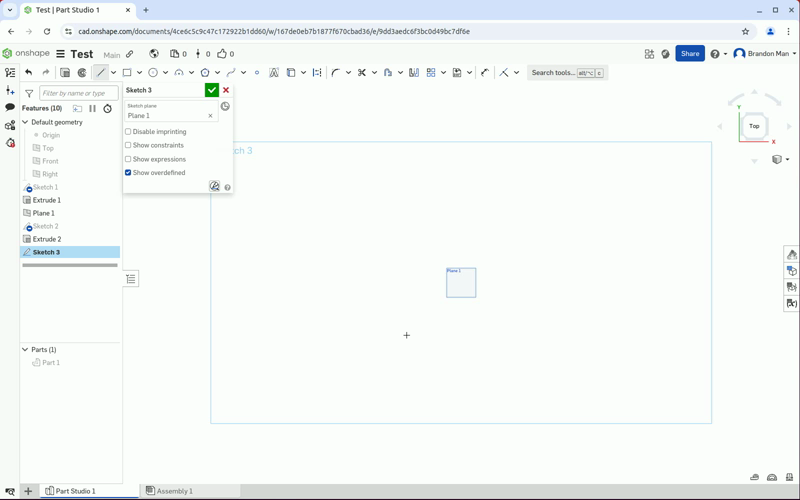
key_up(shift)
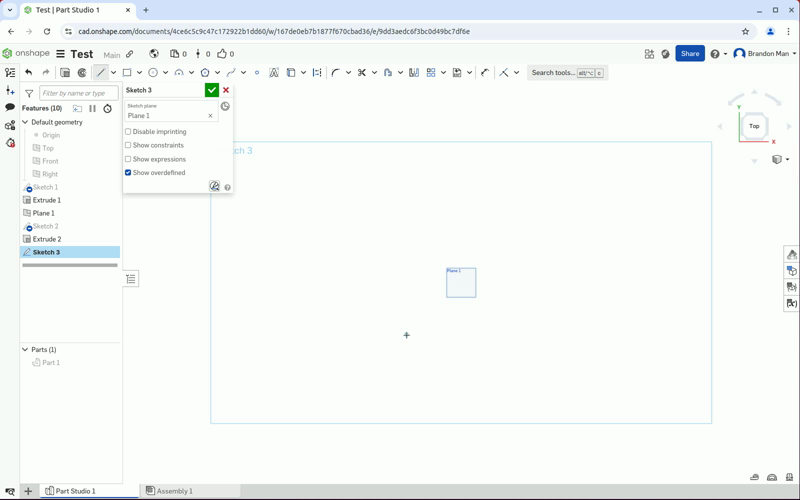
key_down(shift)
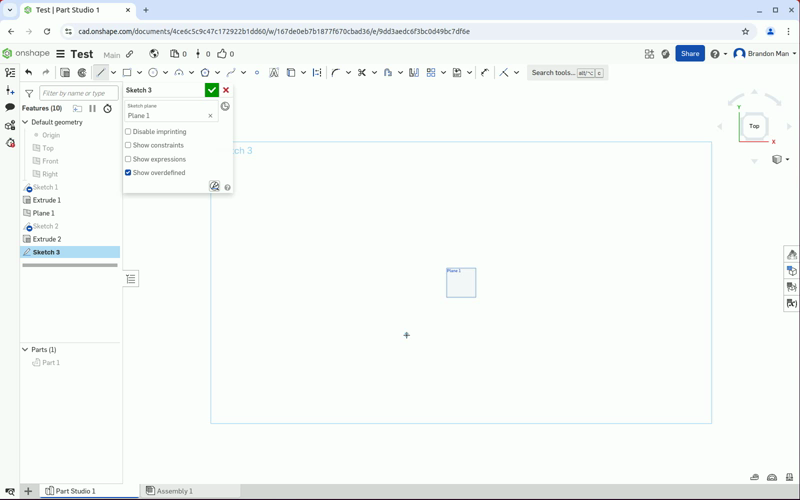
mouse_move(436, 334)
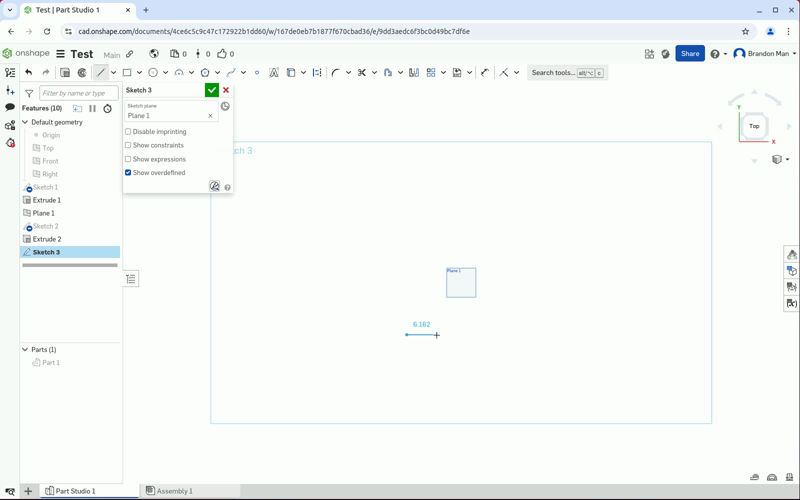
mouse_move(455, 334)
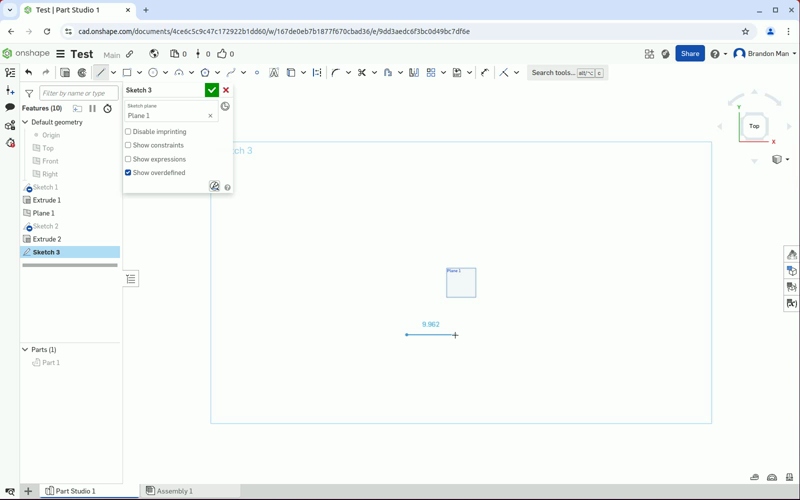
click(455, 334)
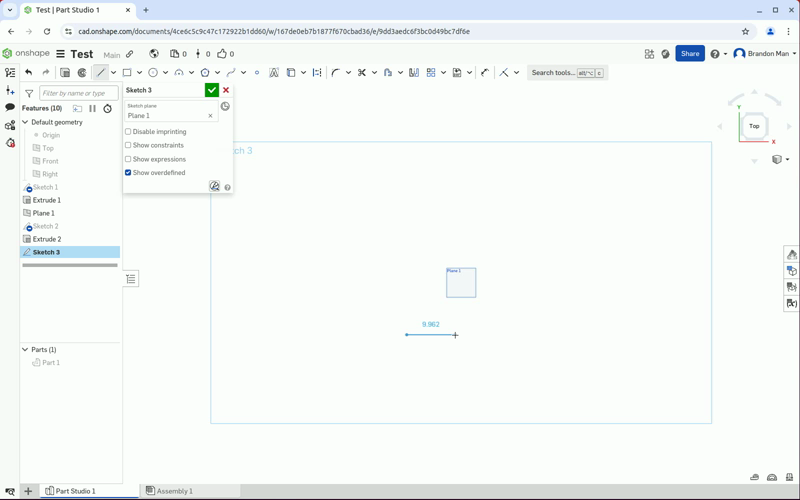
key_up(shift)
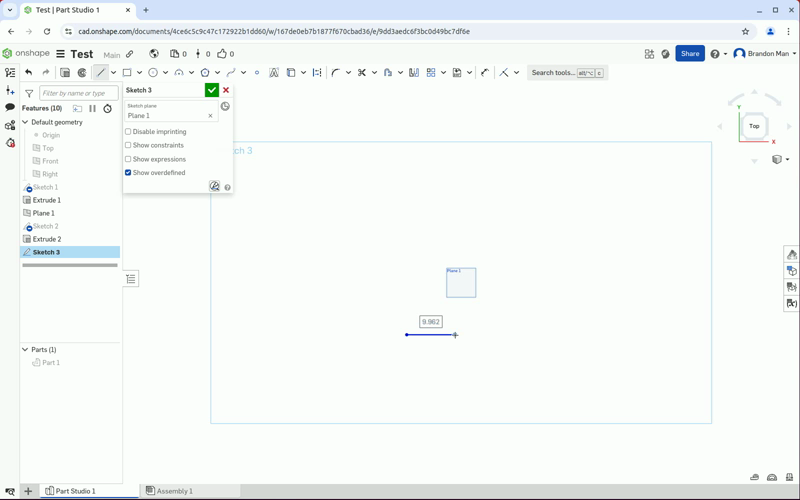
key_down(shift)
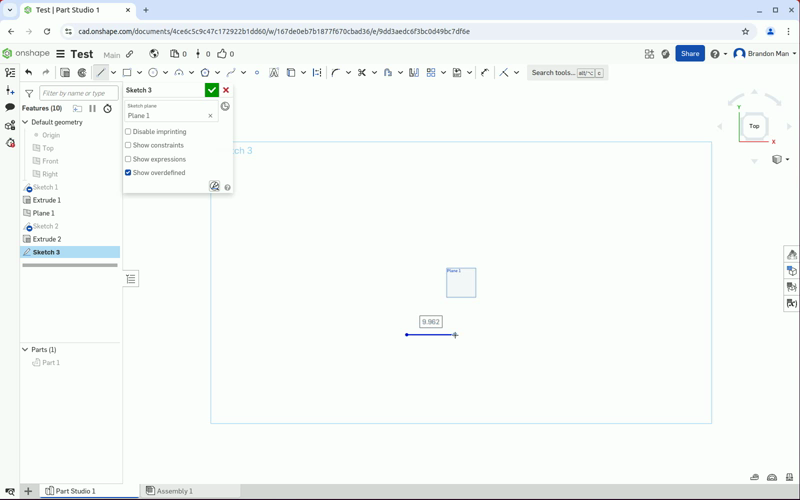
mouse_move(455, 230)
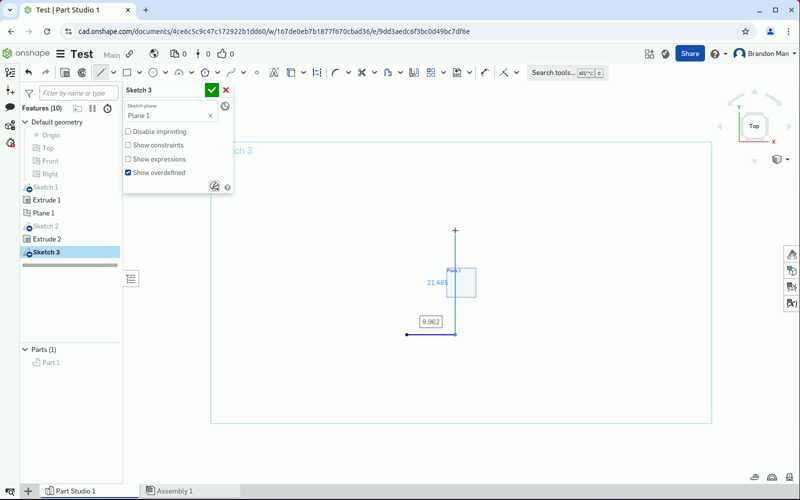
click(455, 230)
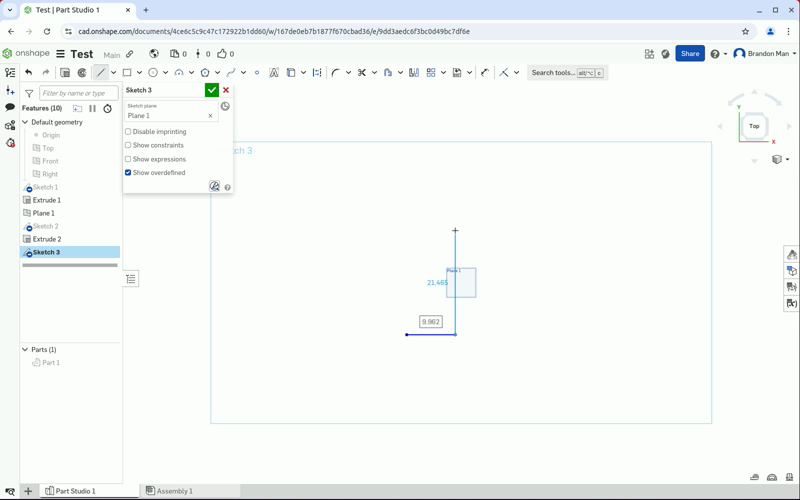
key_up(shift)
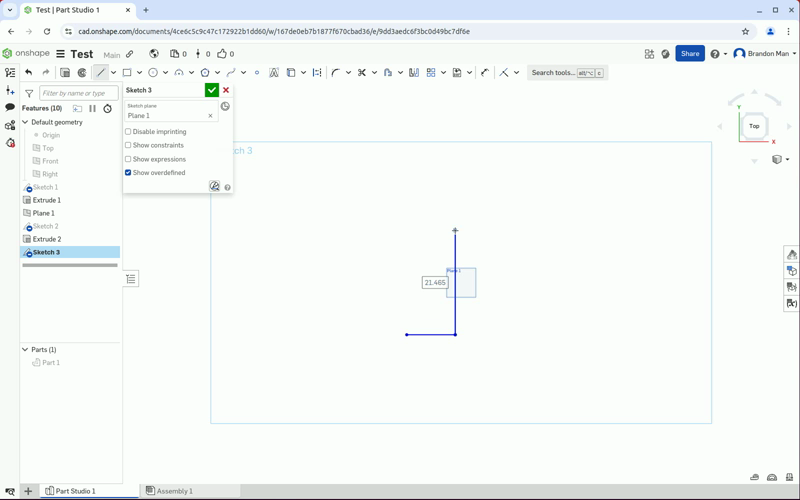
key_down(shift)
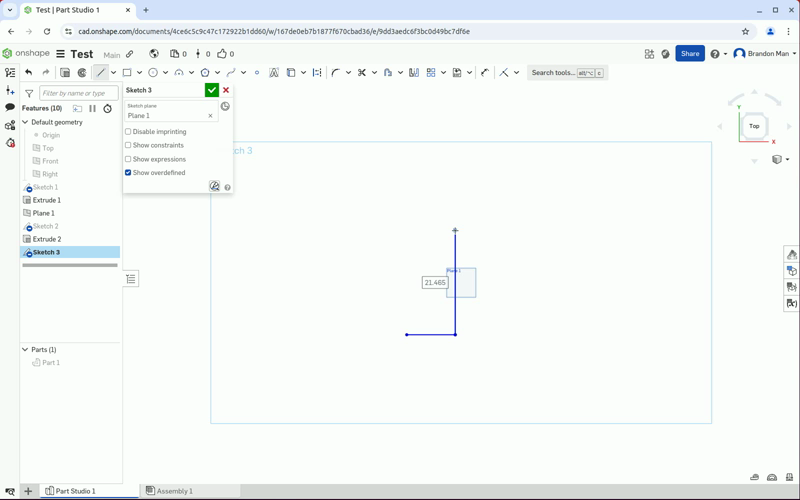
mouse_move(485, 230)
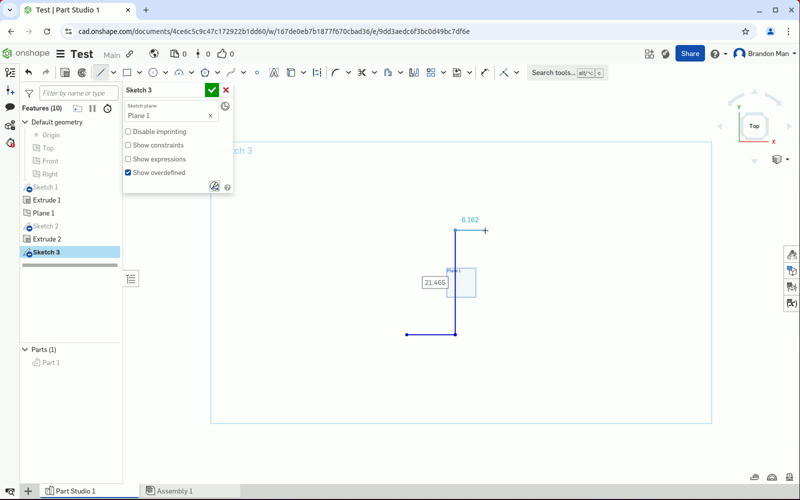
mouse_move(406, 230)
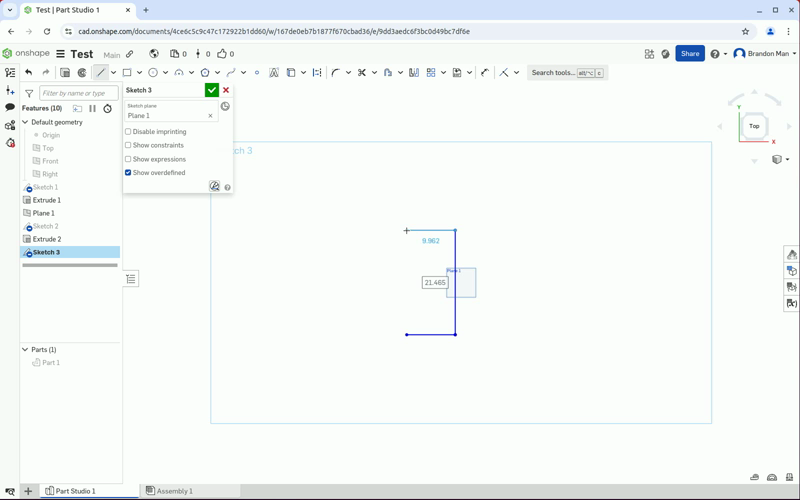
click(406, 230)
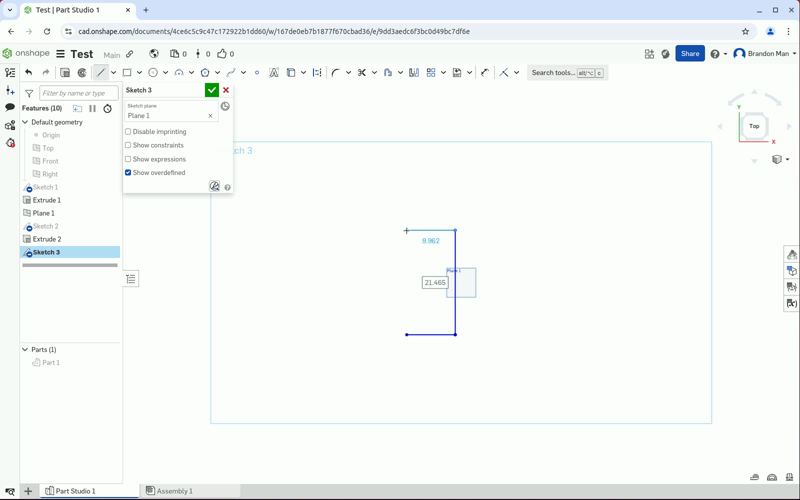
key_up(shift)
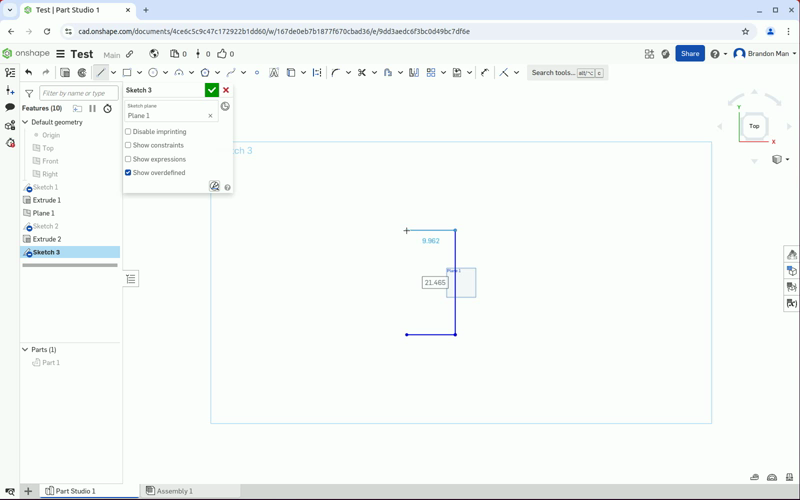
key_down(shift)
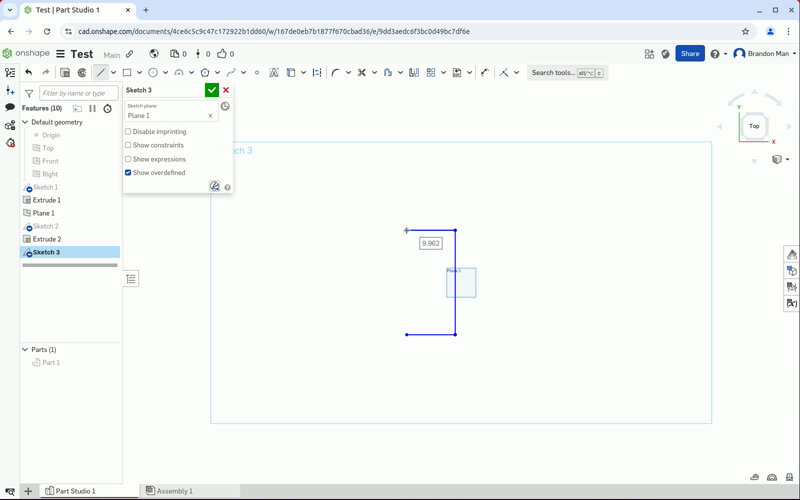
mouse_move(406, 334)
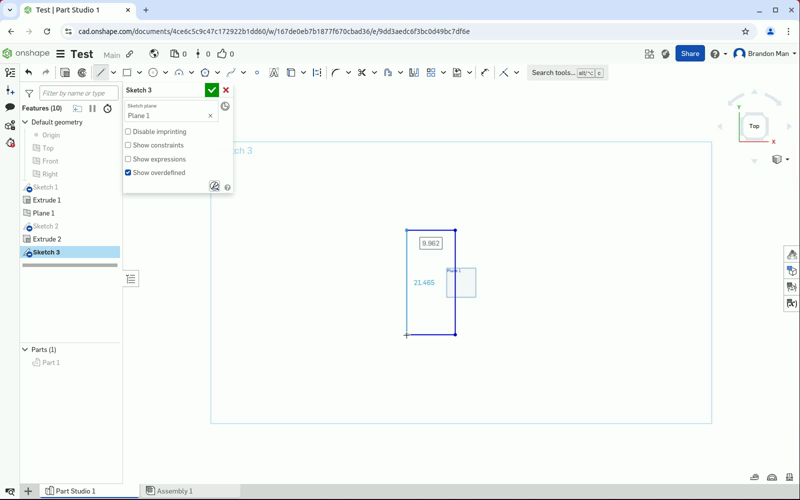
key_up(shift)
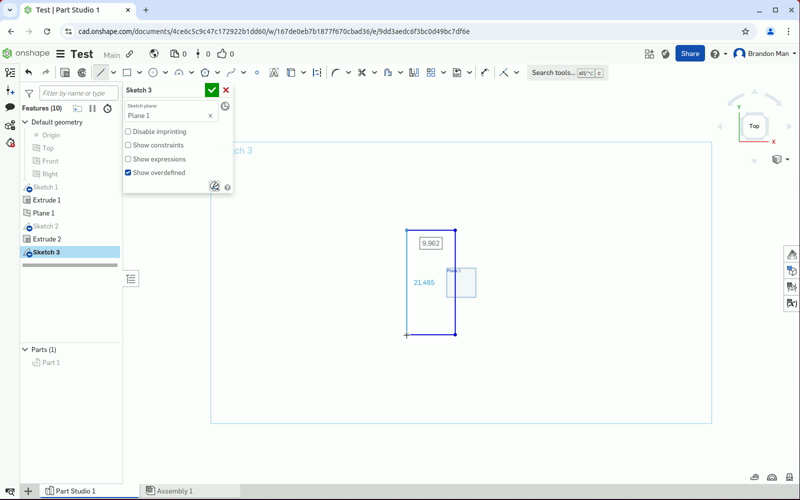
click(406, 334)
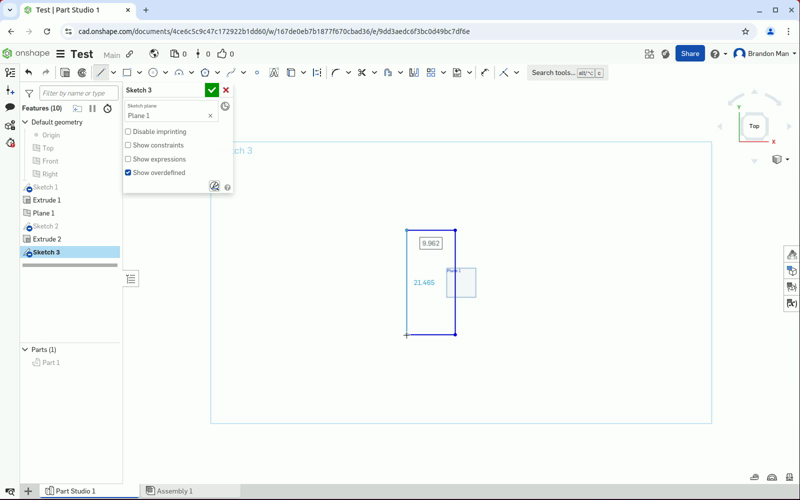
key(esc)
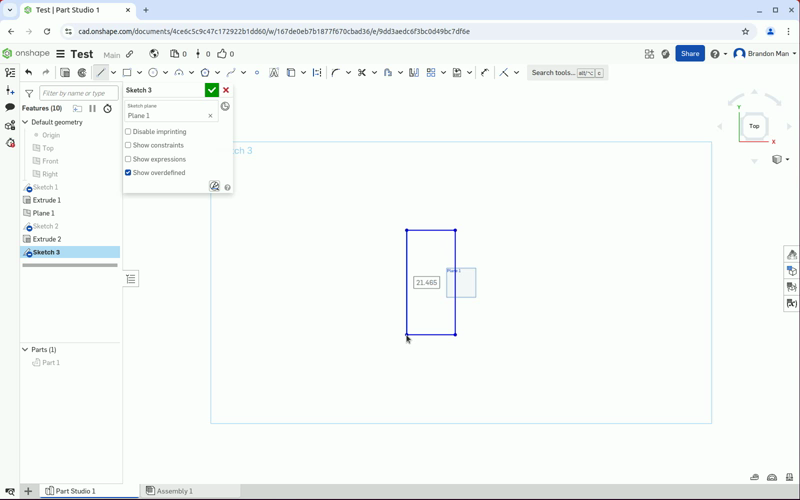
mouse_move(440, 274)
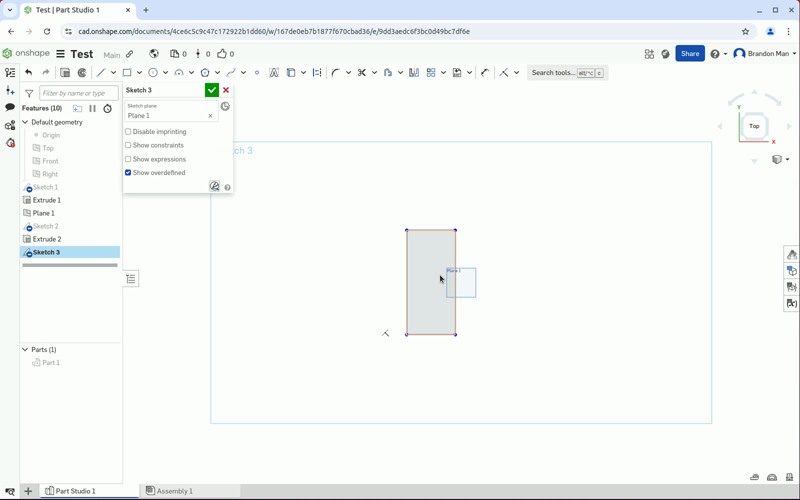
click(440, 274)
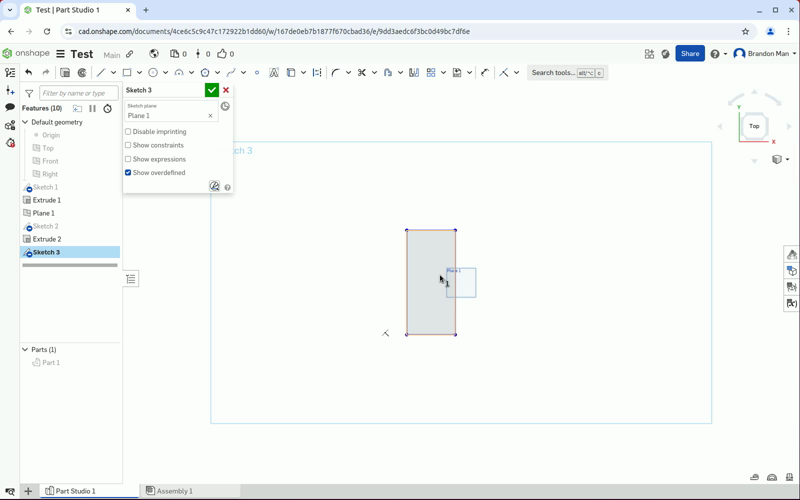
mouse_move(73, 352)
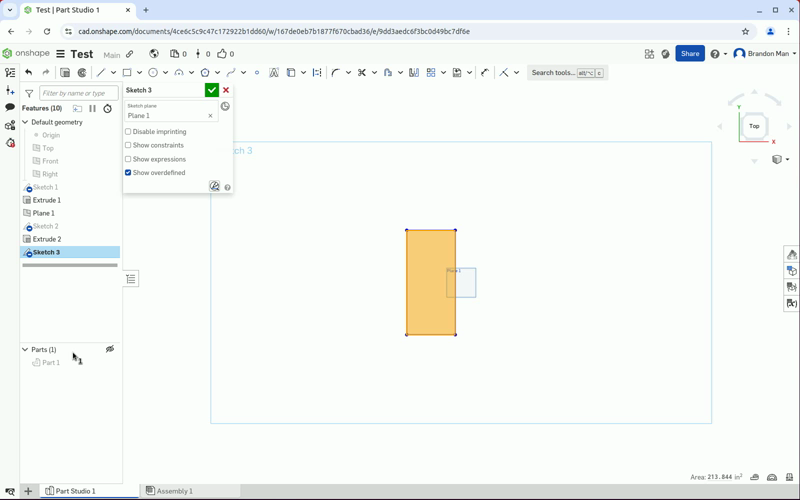
key(shift+y)
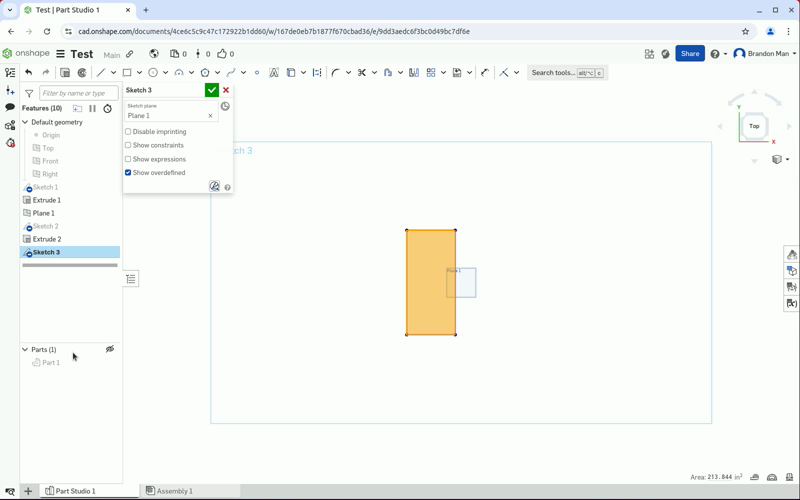
key(shift+e)
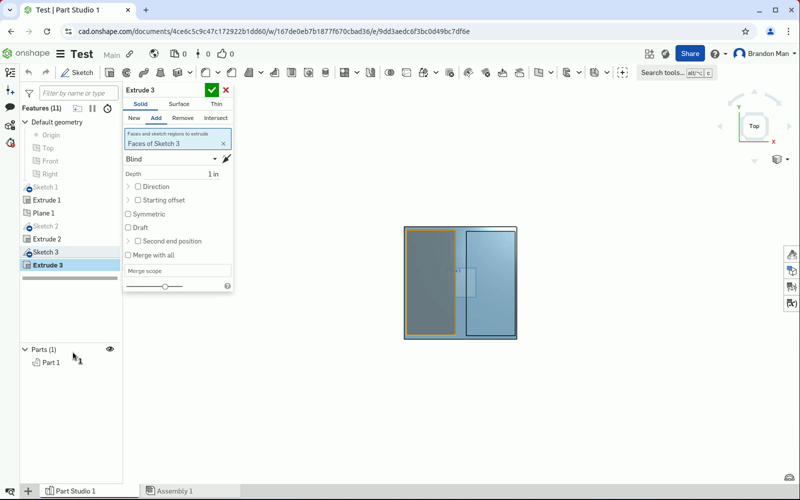
mouse_move(143, 106)
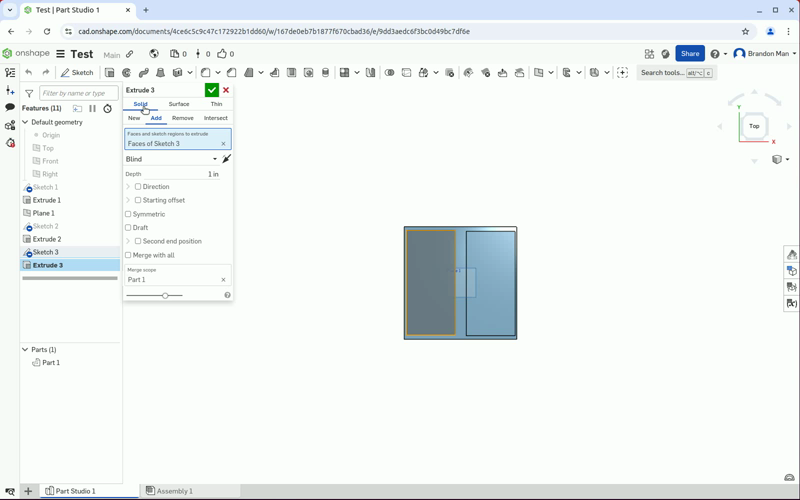
click(143, 106)
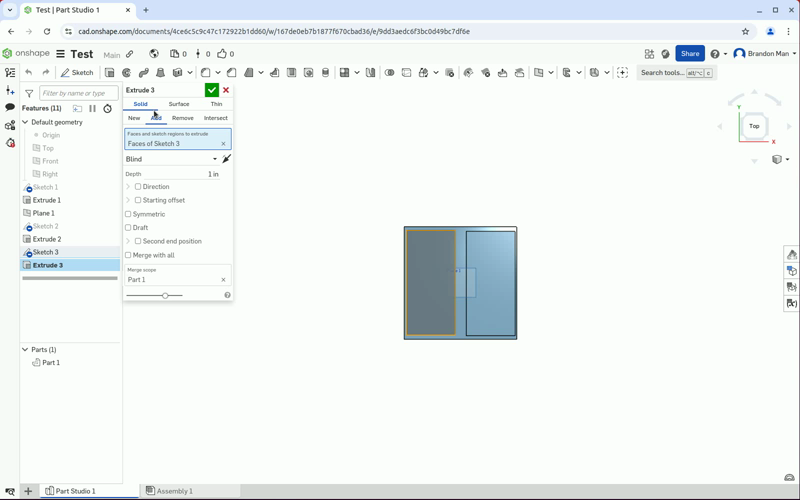
mouse_move(186, 120)
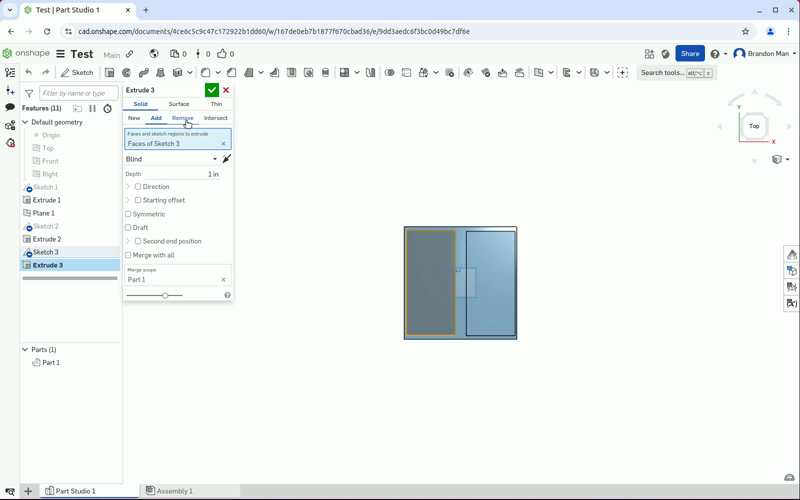
click(186, 120)
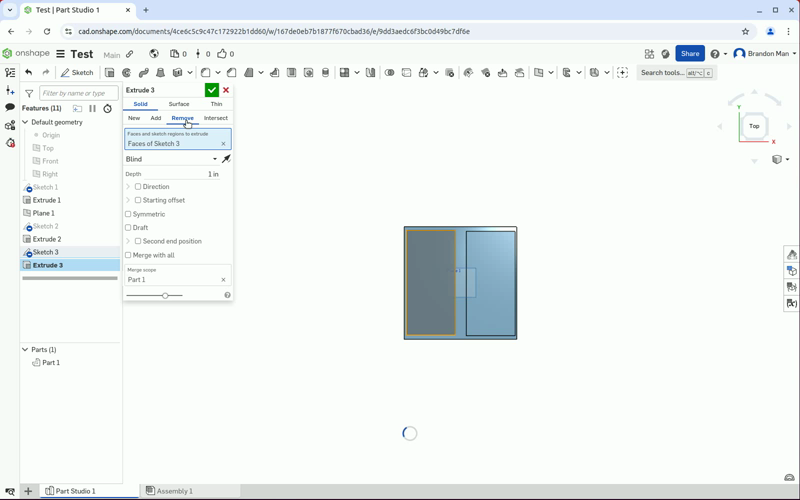
key(tab, 4)
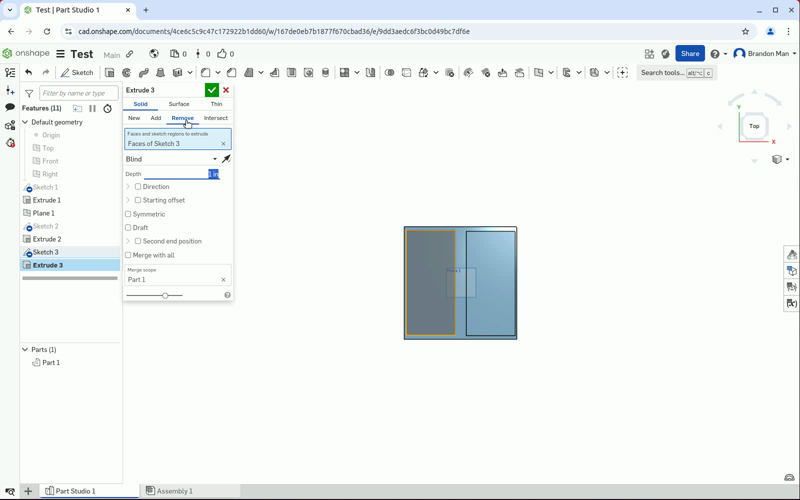
text(21.423)
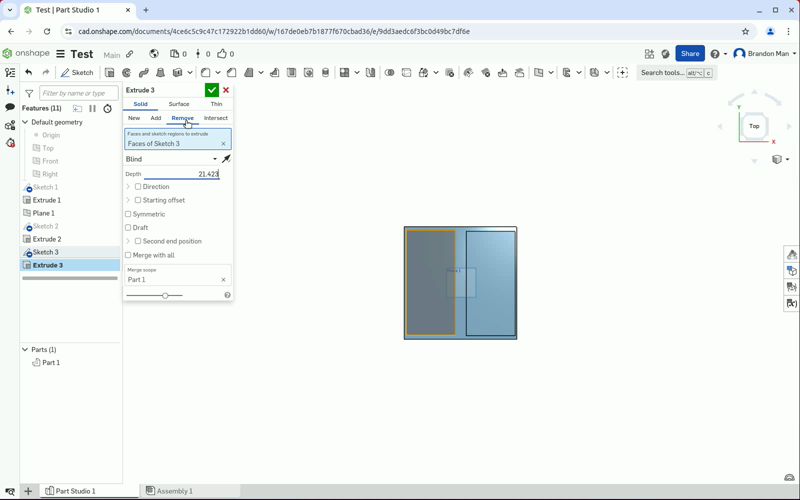
key(tab, 6)
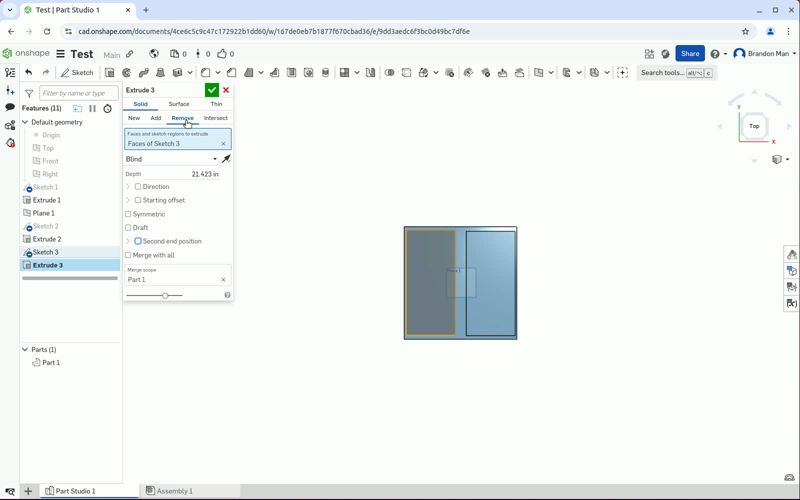
key(space)
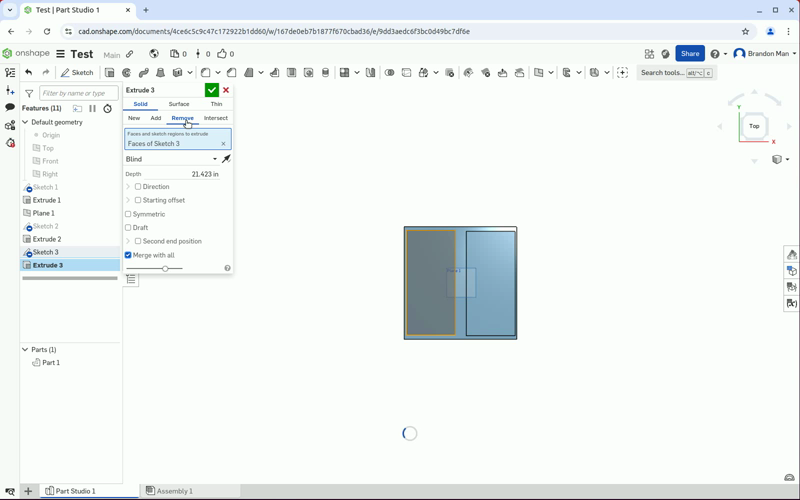
key(enter)
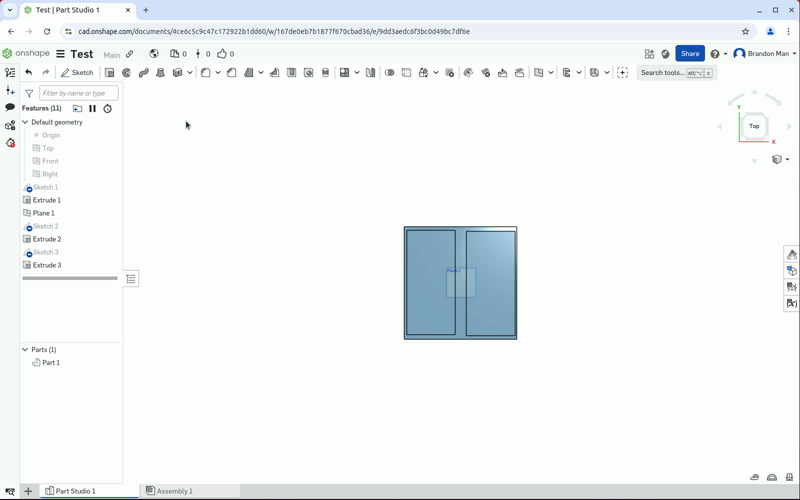
key(shift+h)
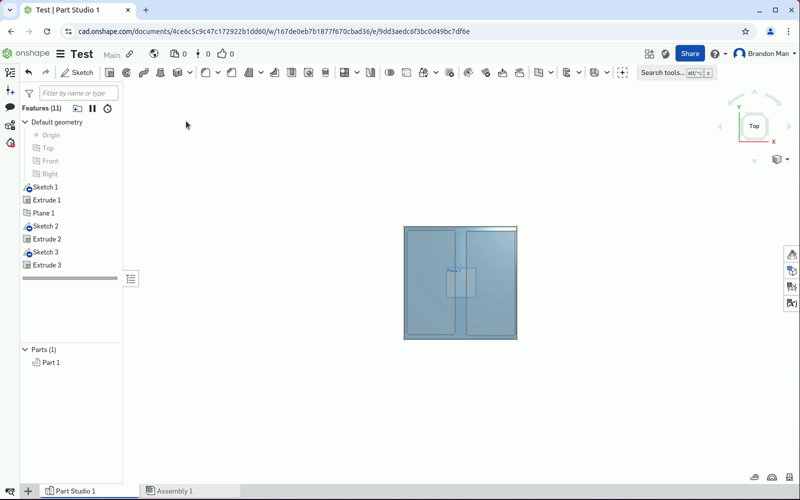
key(shift+h)
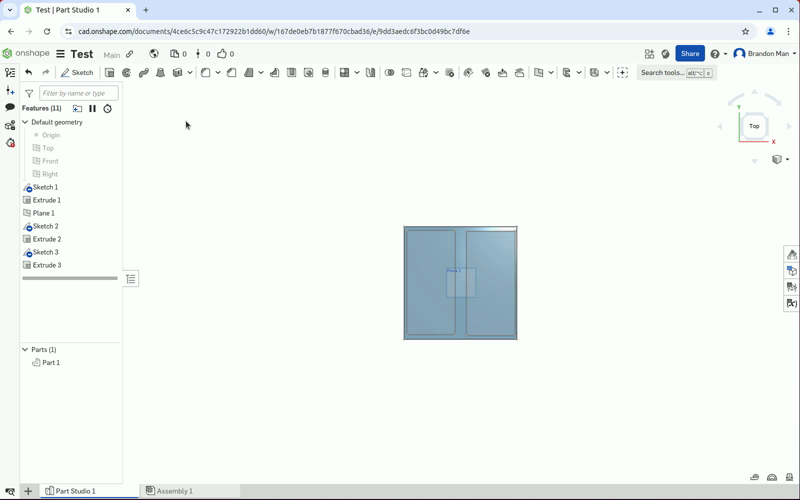
key(shift+7)
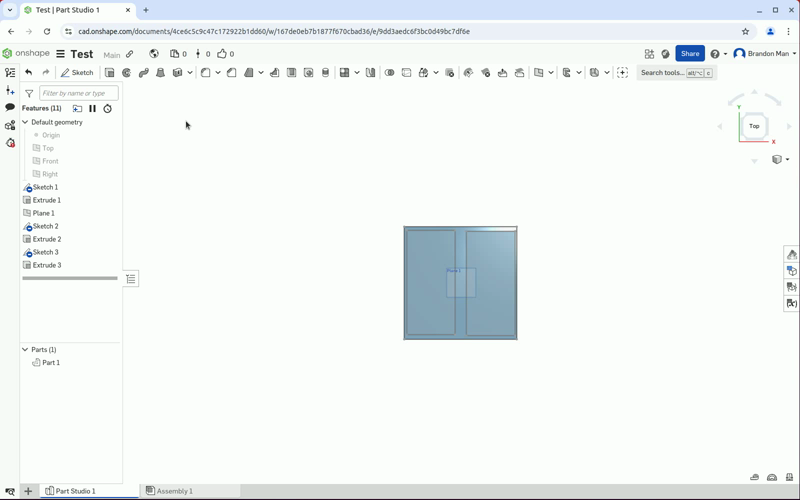
key(up, 3)
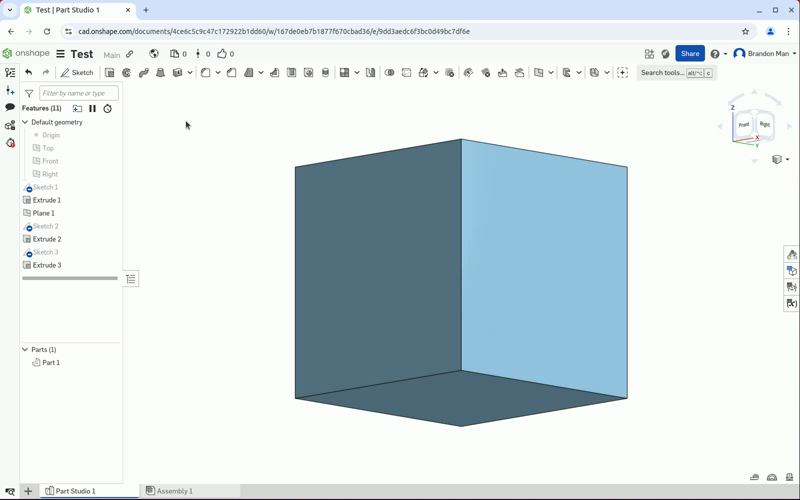
key(left, 3)
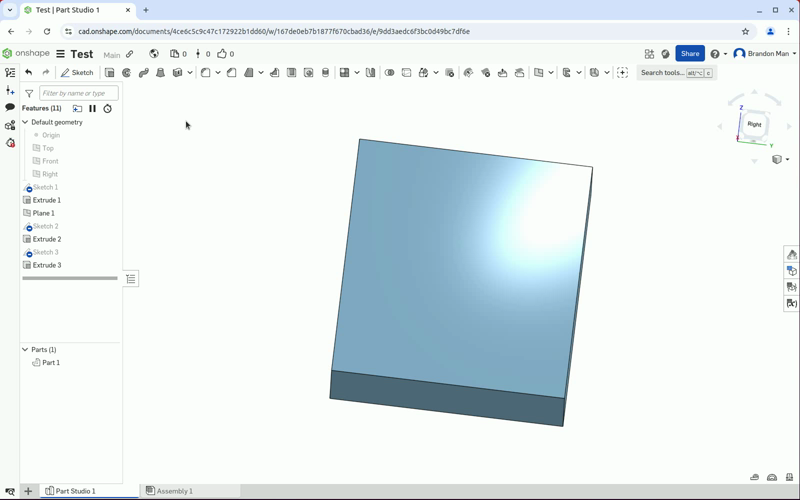
key(right, 3)
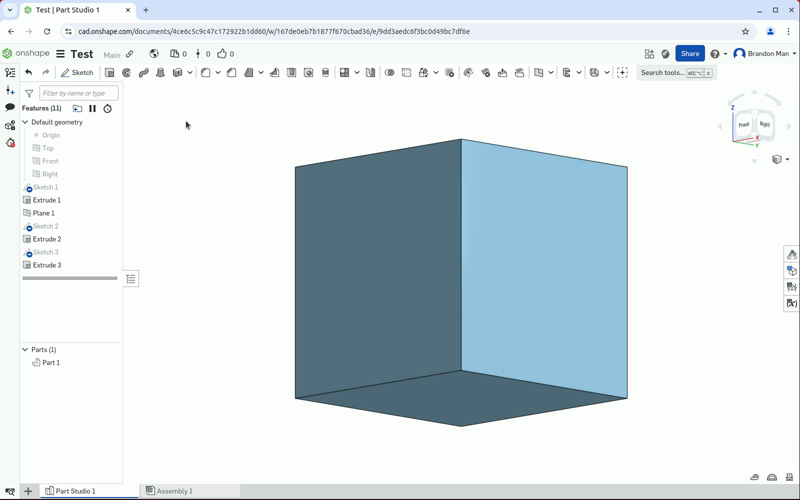
key(down, 3)
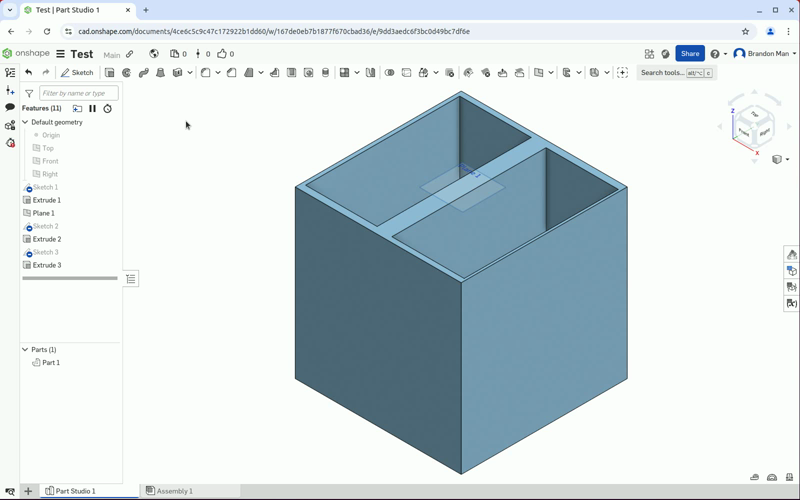
mouse_move(73, 189)
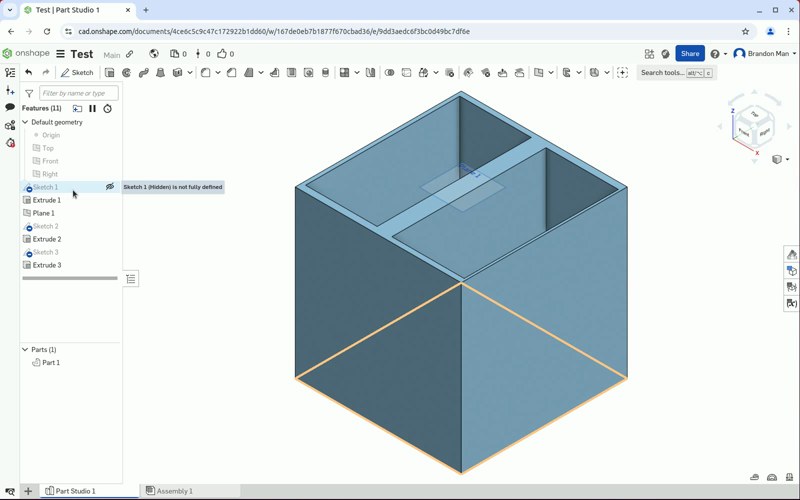
click(73, 189)